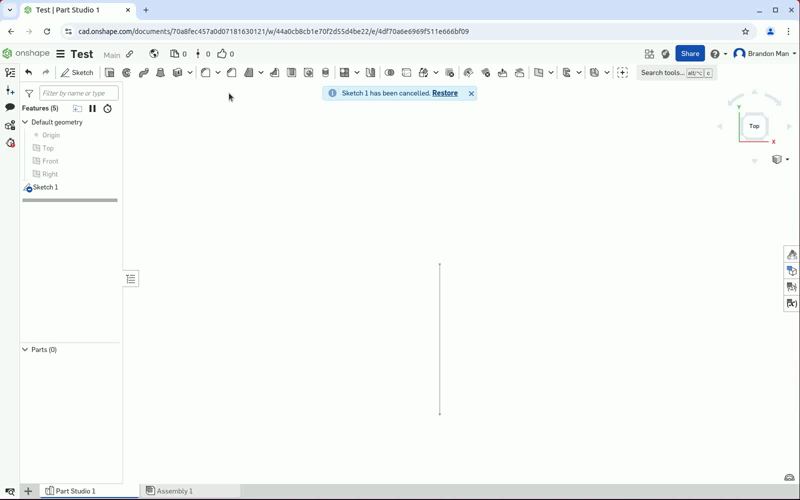
key(shift+h)
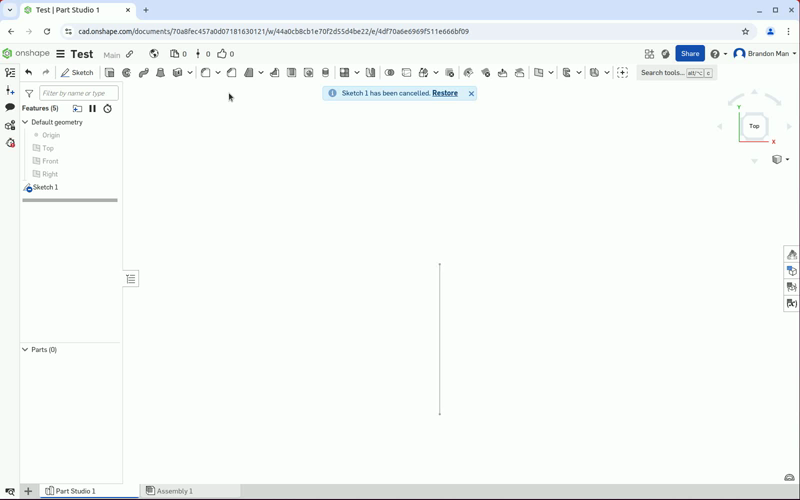
key(shift+s)
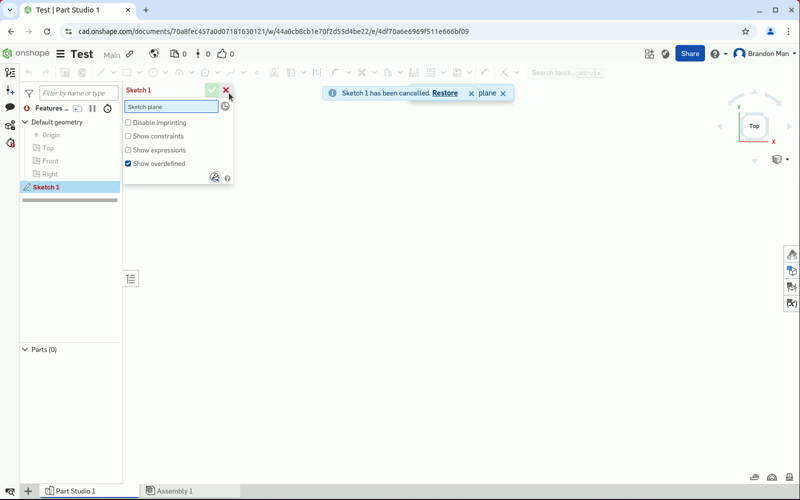
mouse_move(73, 150)
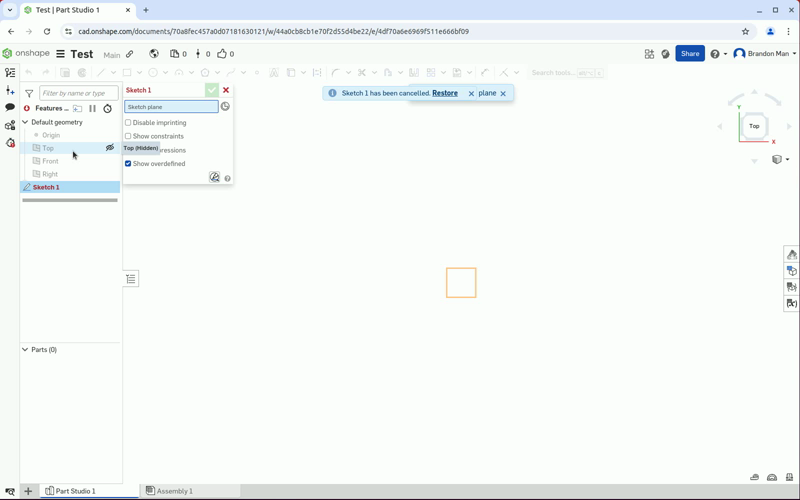
click(73, 150)
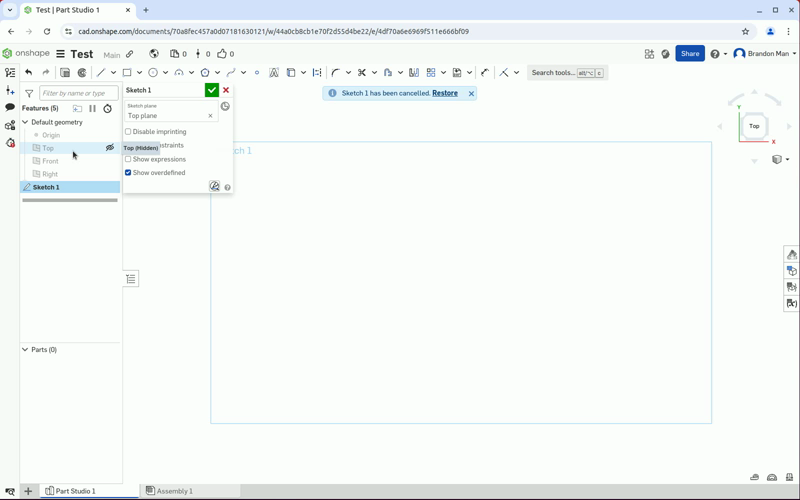
mouse_move(73, 352)
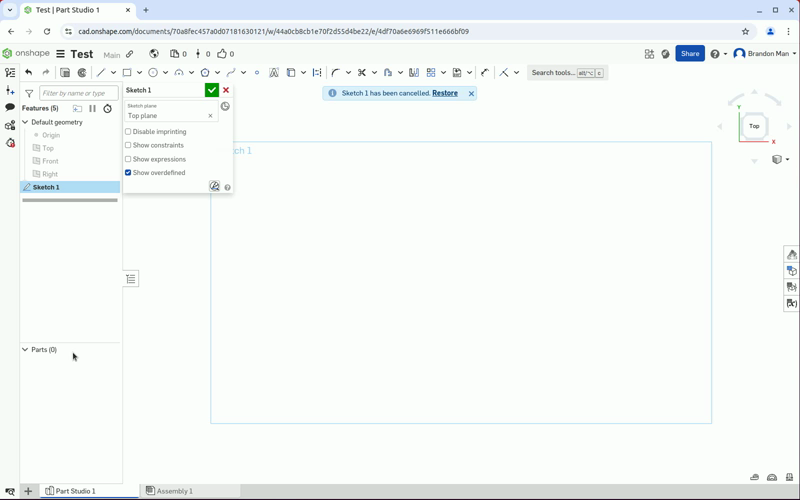
key(y)
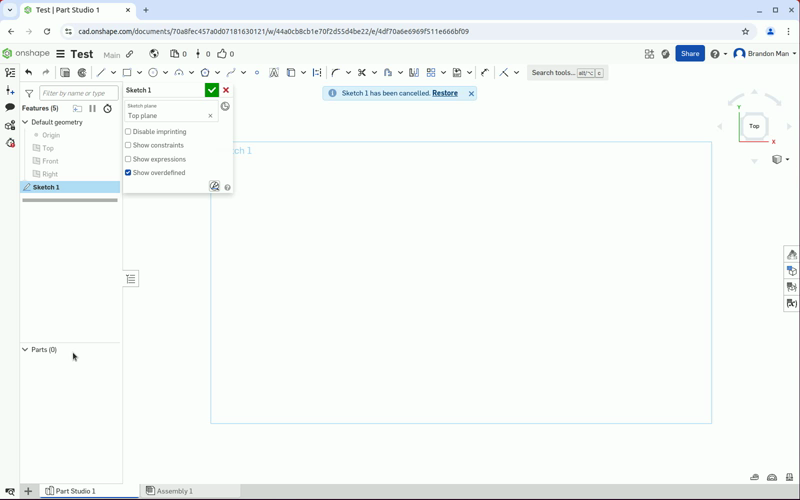
key(l)
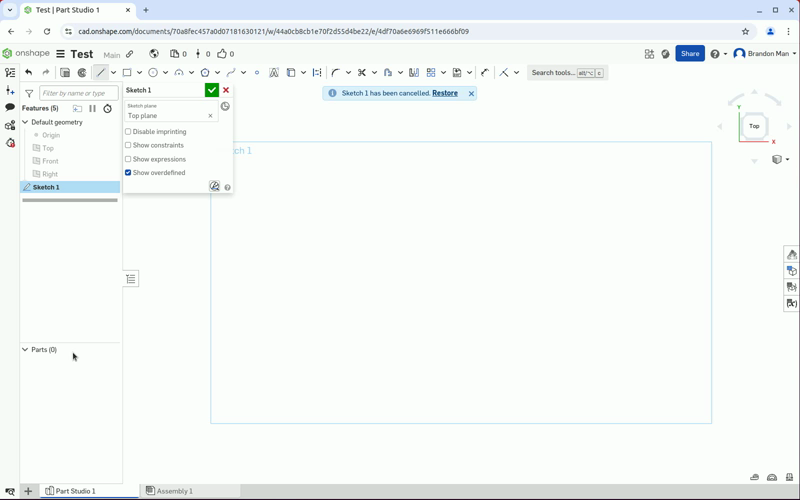
key_down(shift)
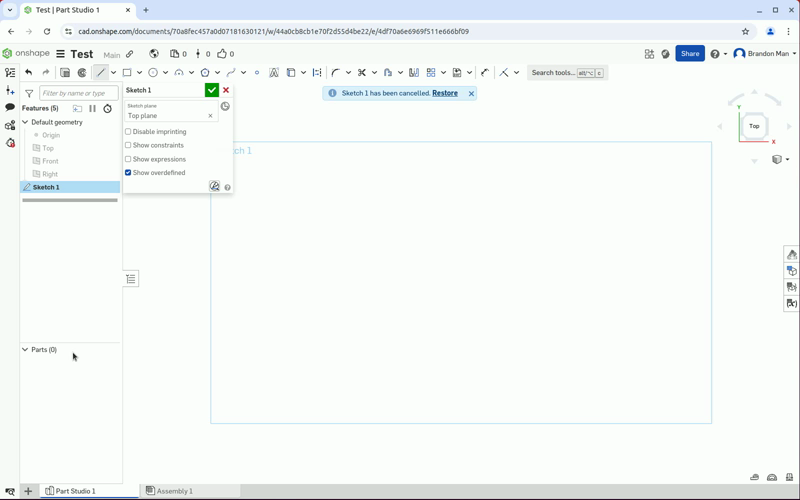
mouse_move(460, 282)
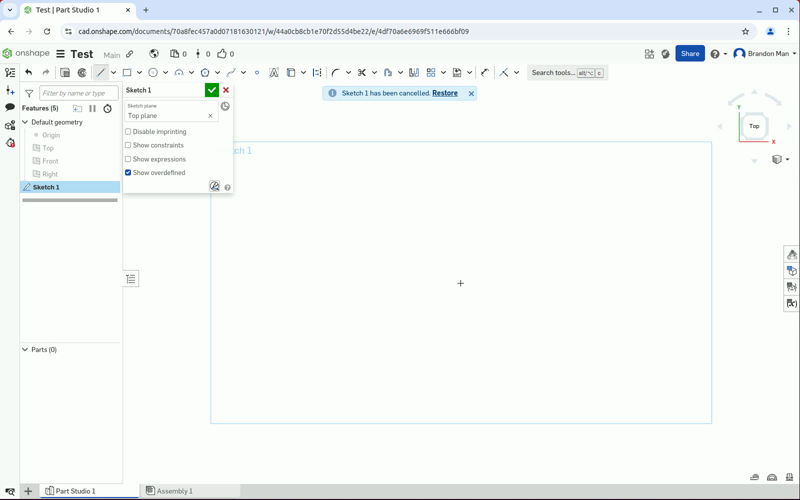
click(460, 282)
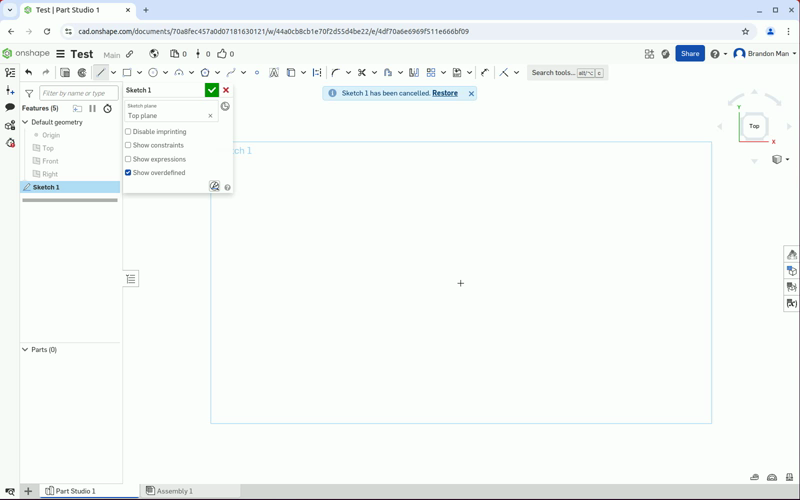
key_up(shift)
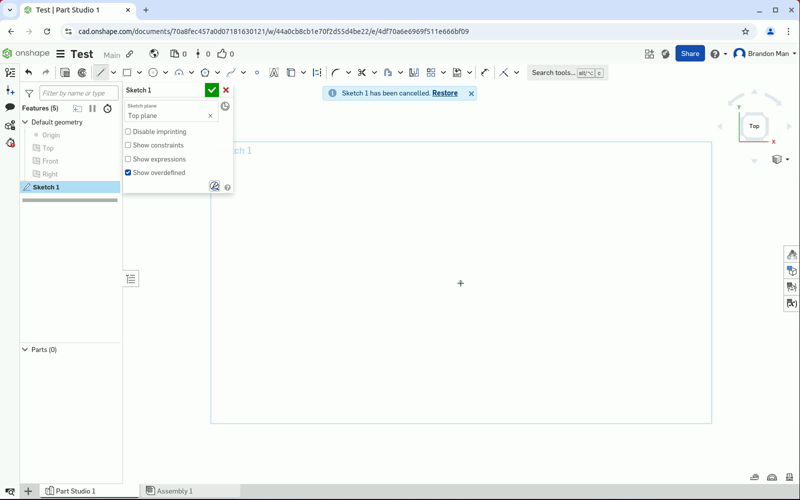
key_down(shift)
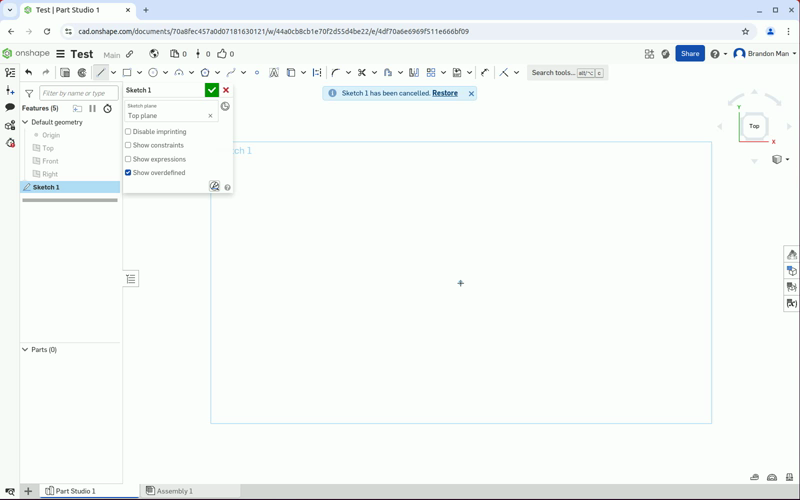
mouse_move(490, 282)
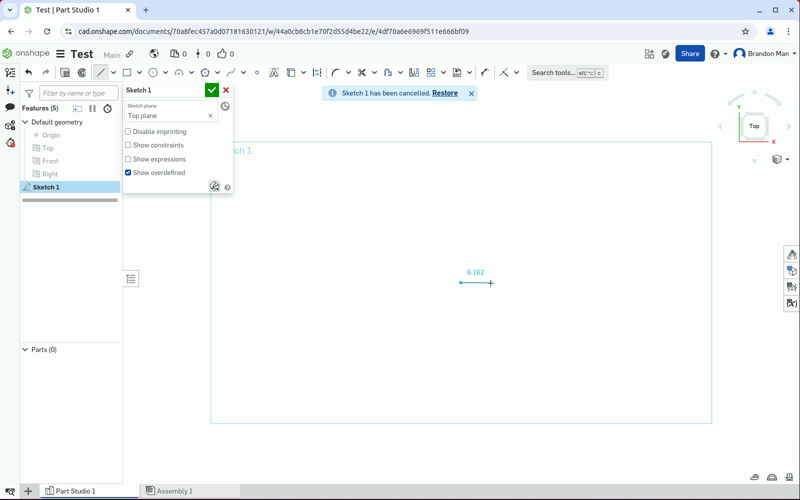
mouse_move(517, 282)
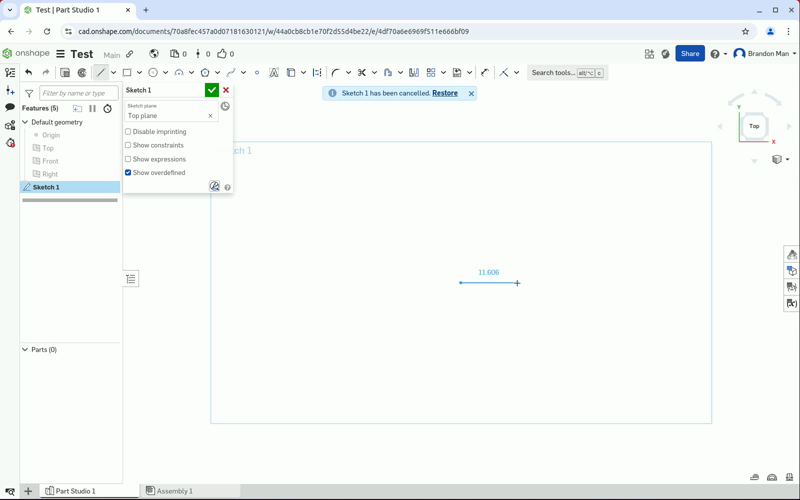
click(517, 282)
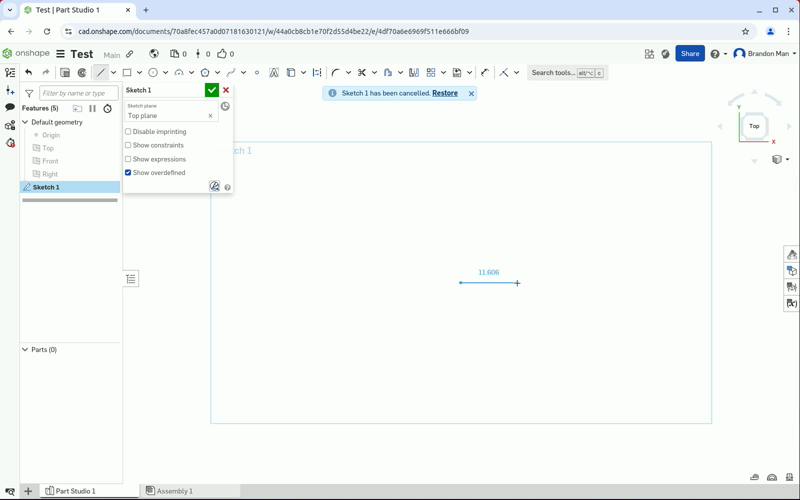
key_up(shift)
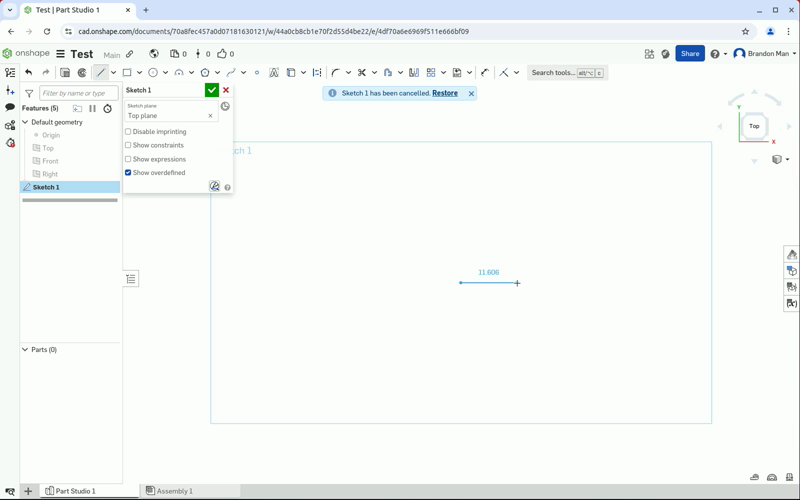
key_down(shift)
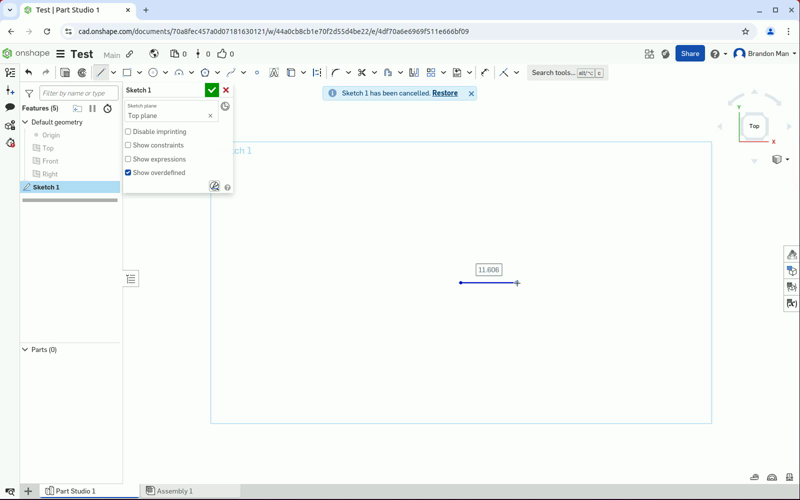
mouse_move(517, 202)
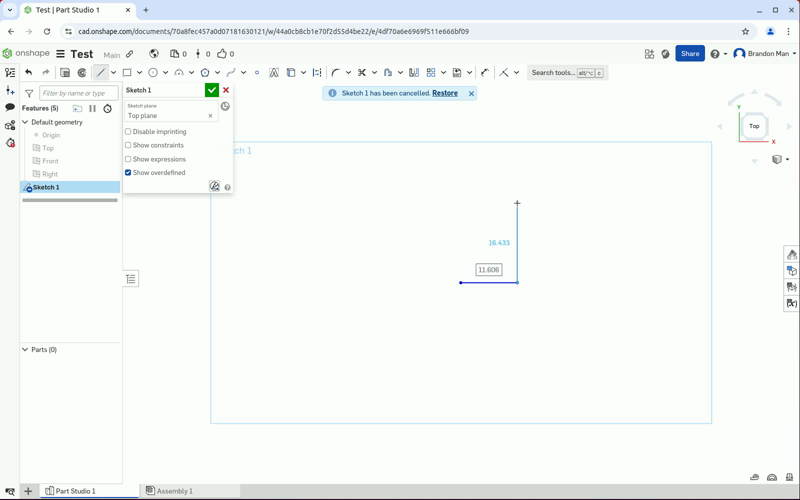
click(517, 202)
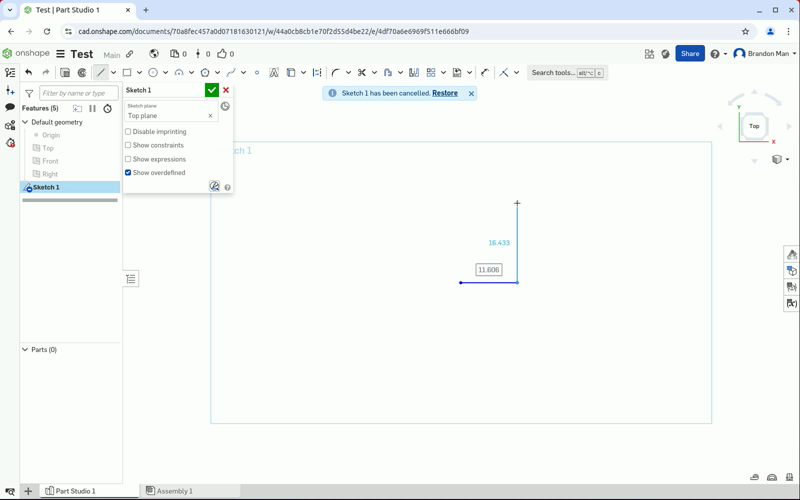
key_up(shift)
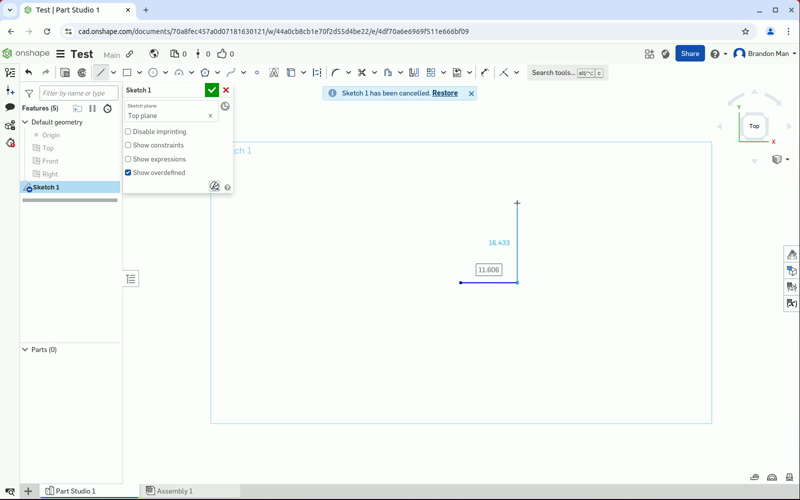
key_down(shift)
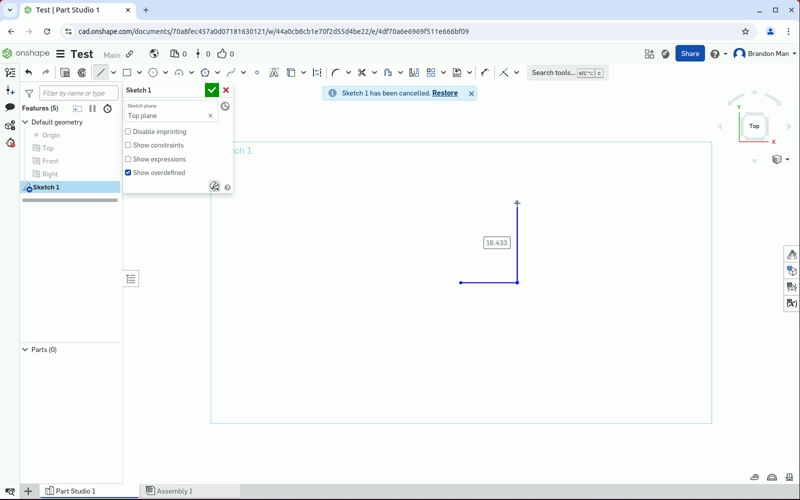
mouse_move(547, 202)
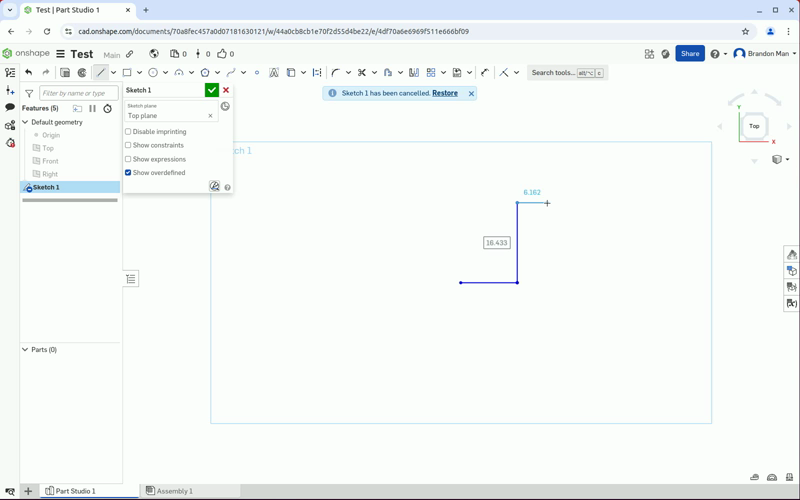
mouse_move(460, 202)
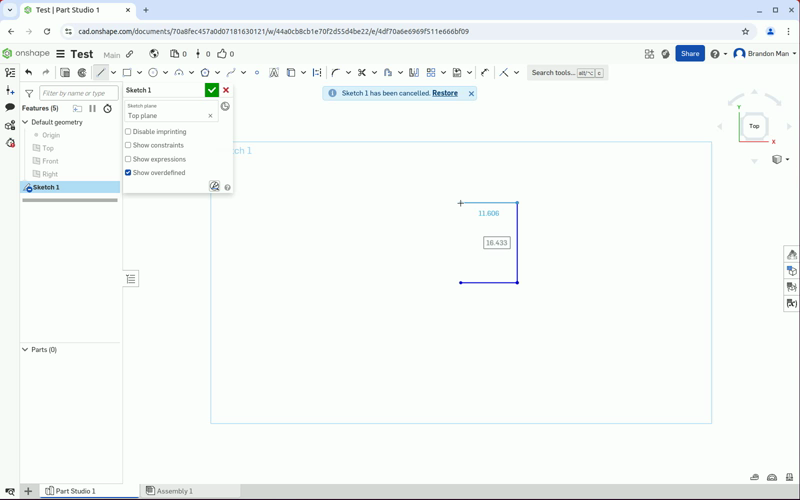
click(460, 202)
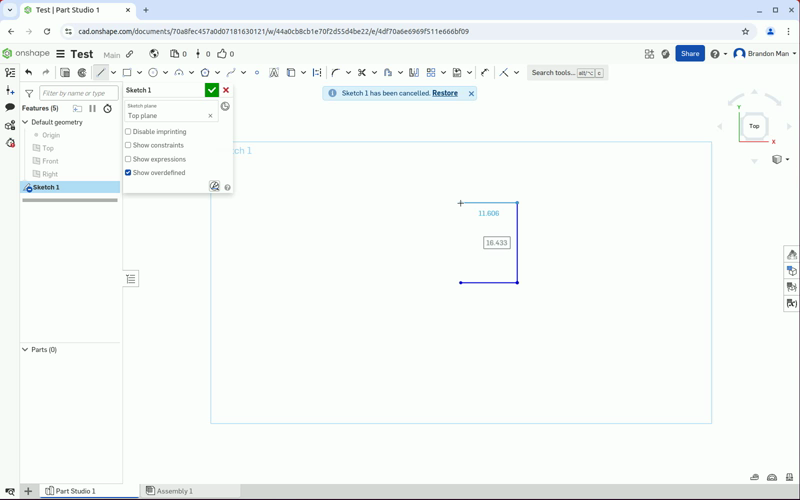
key_up(shift)
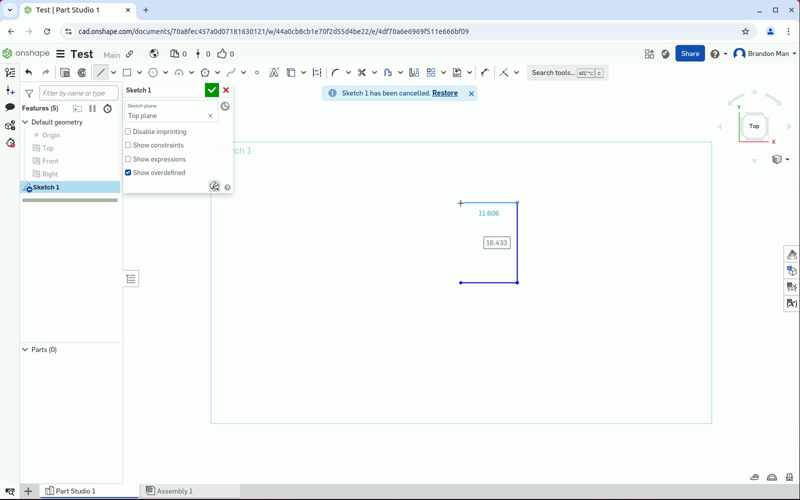
key_down(shift)
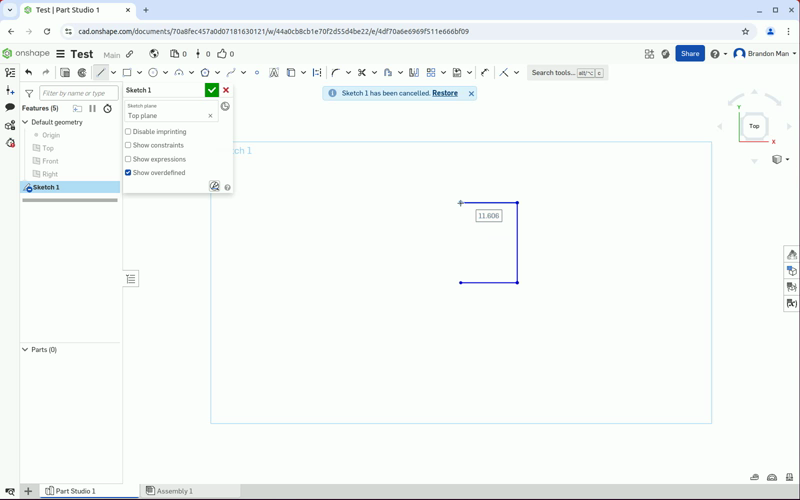
mouse_move(460, 282)
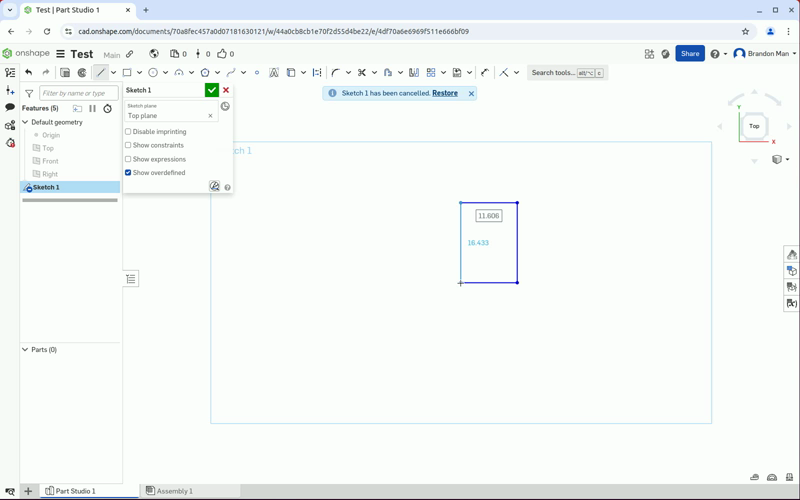
key_up(shift)
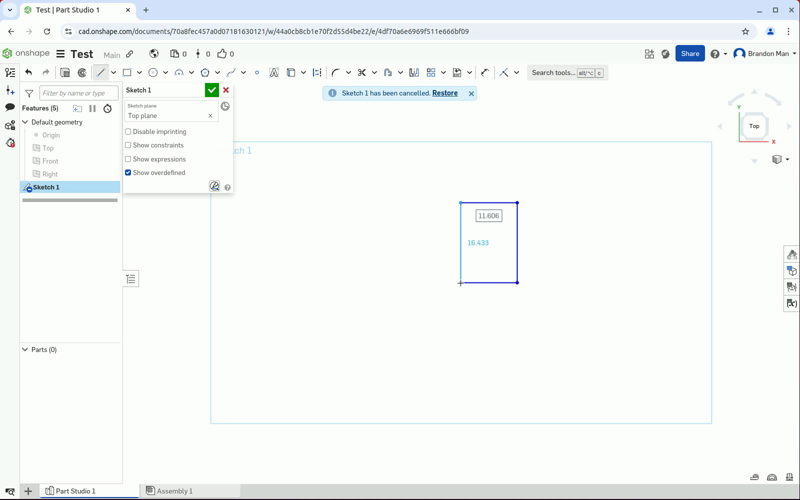
click(460, 282)
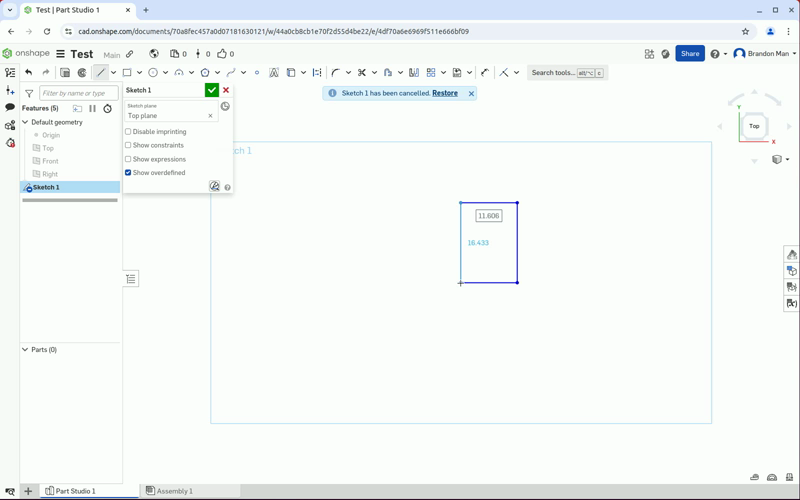
key(esc)
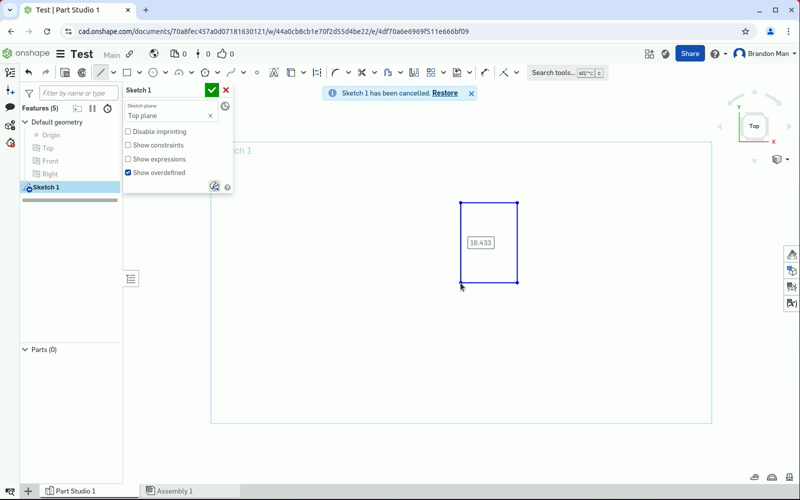
key(c)
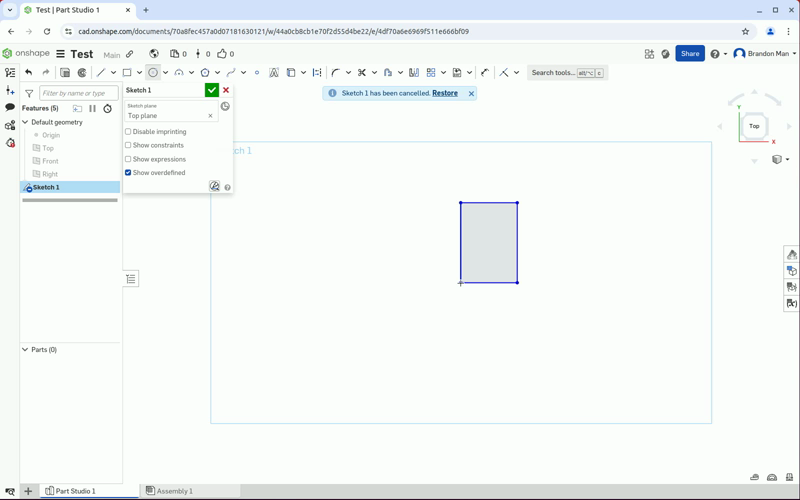
key_down(shift)
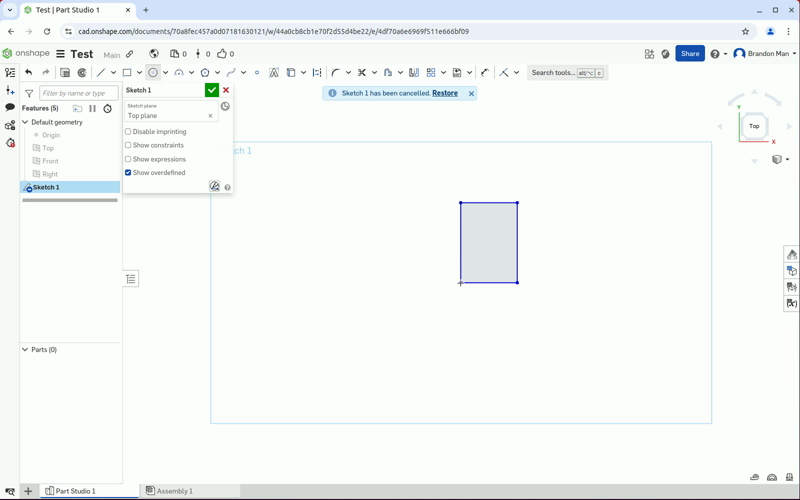
mouse_move(477, 274)
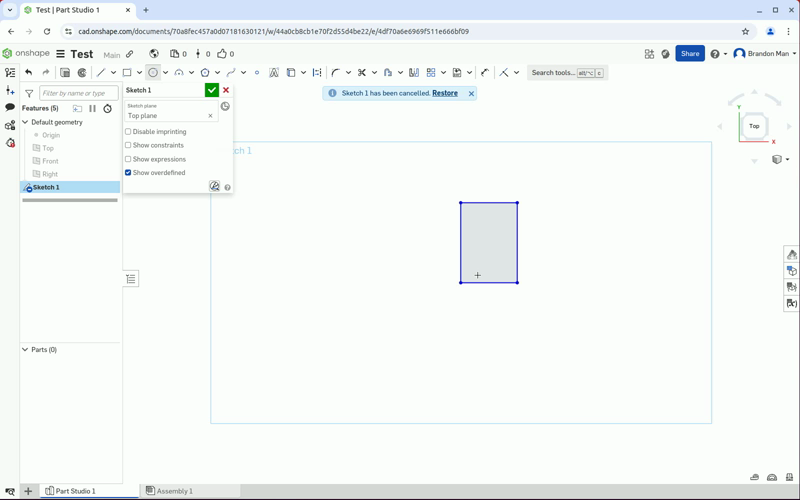
click(477, 274)
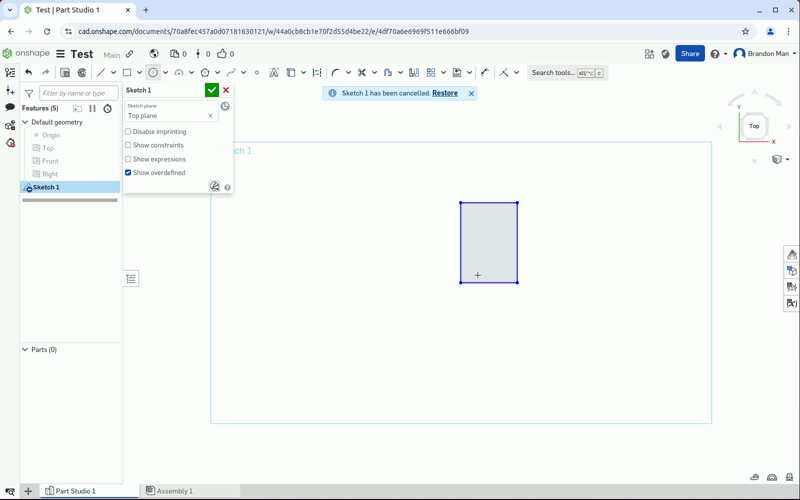
key_up(shift)
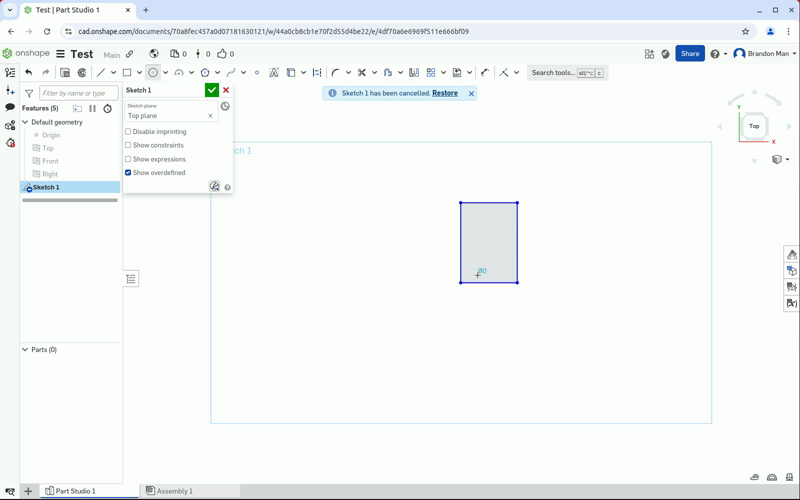
mouse_move(480, 274)
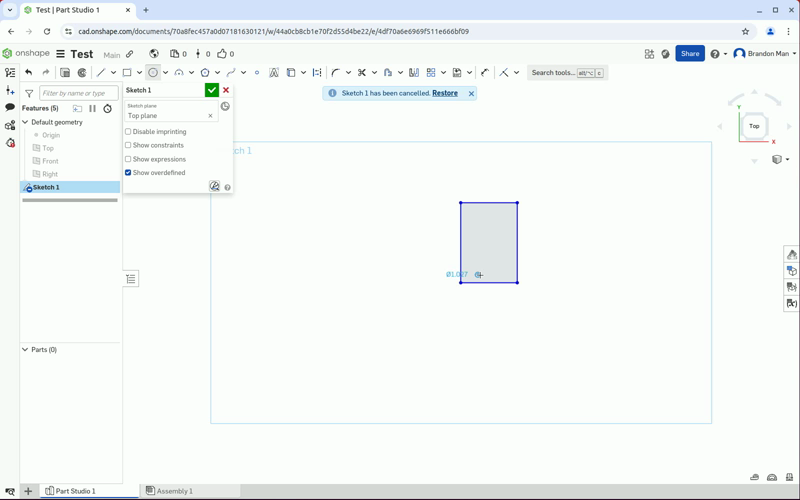
scroll(6)
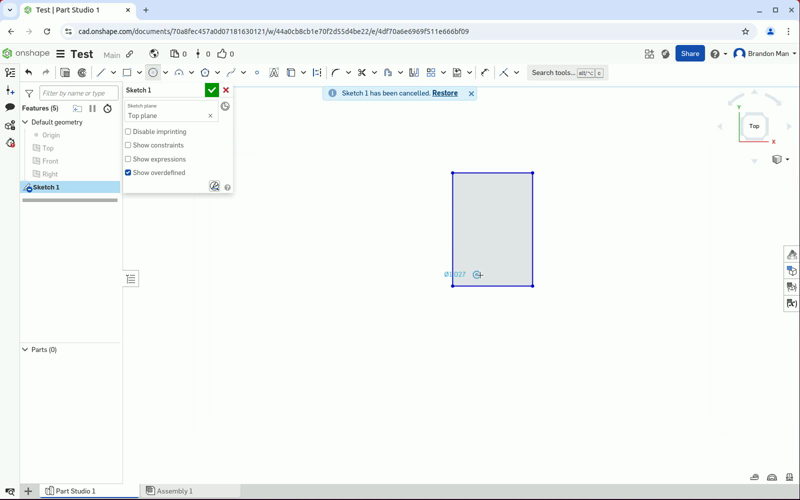
scroll(6)
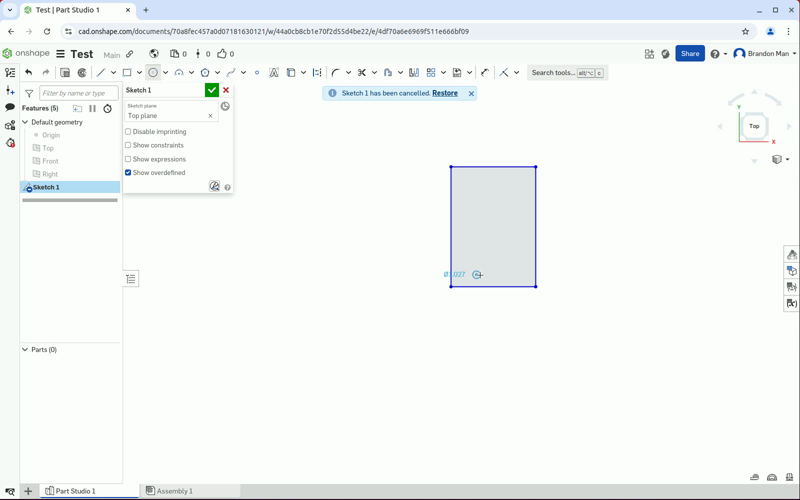
scroll(6)
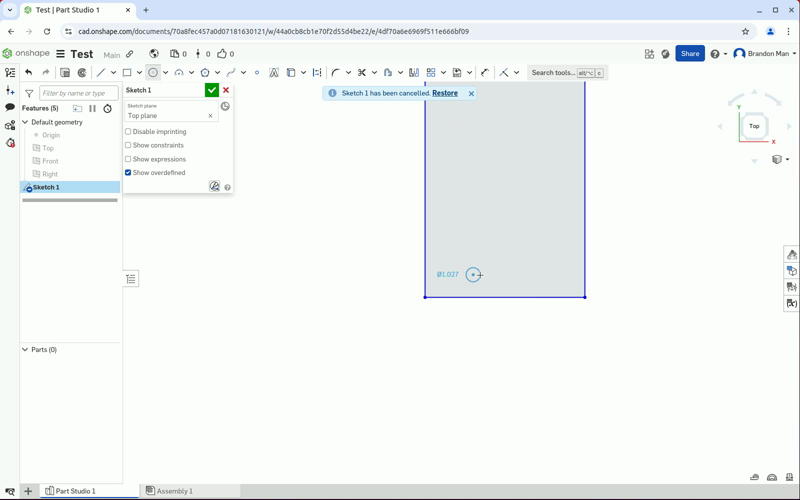
scroll(6)
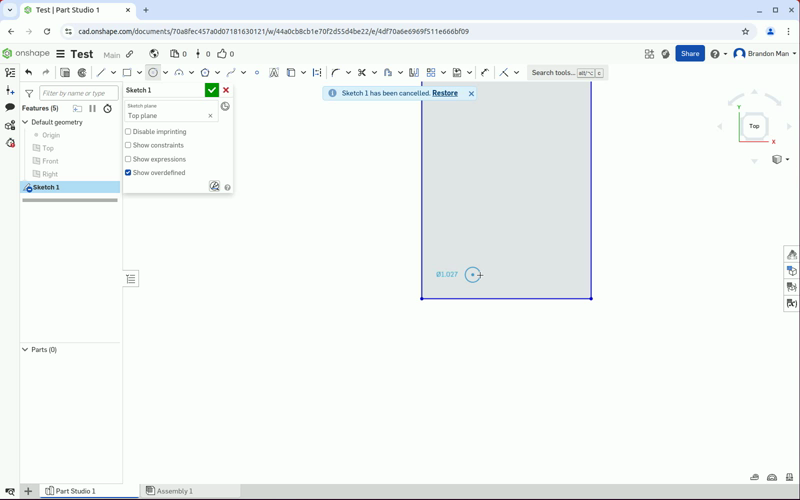
scroll(6)
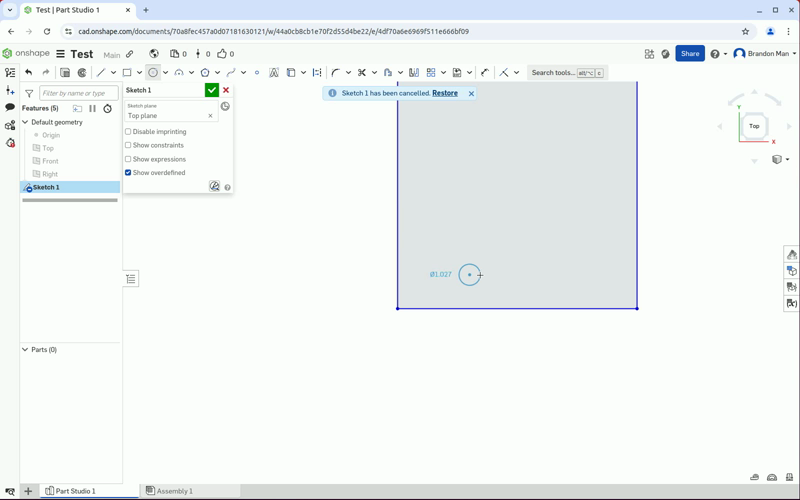
scroll(6)
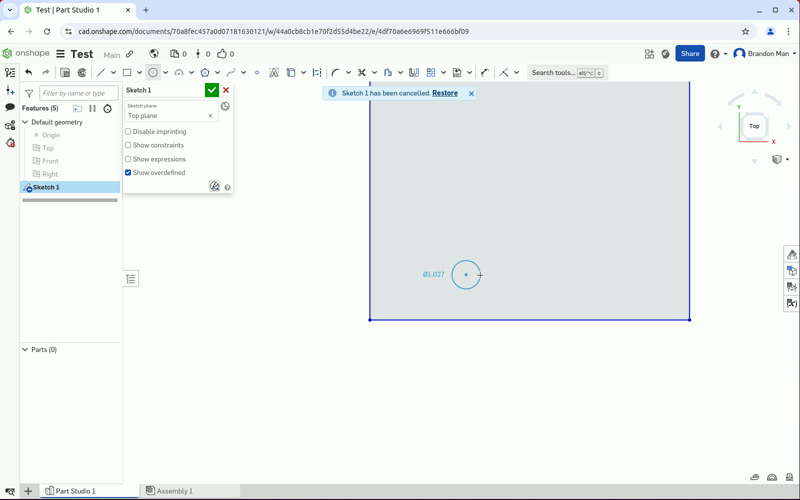
scroll(6)
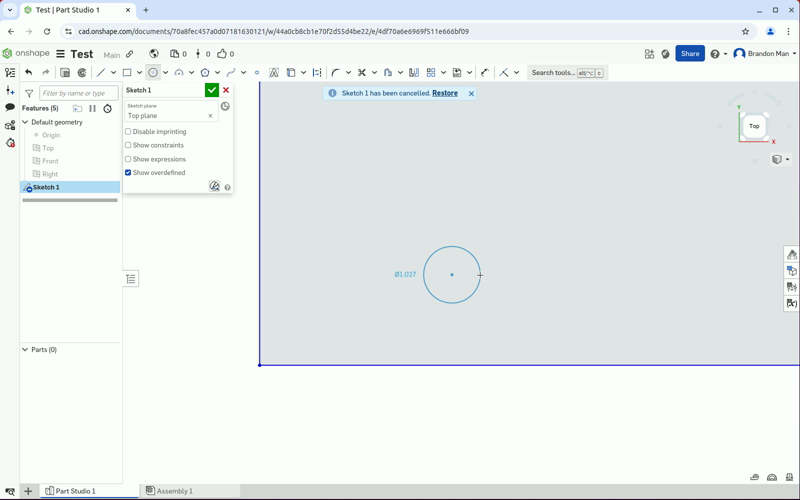
click(480, 274)
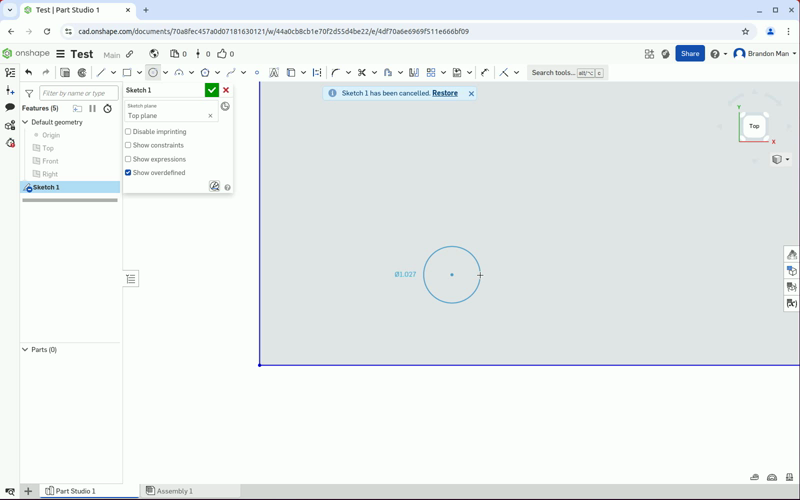
scroll(-6)
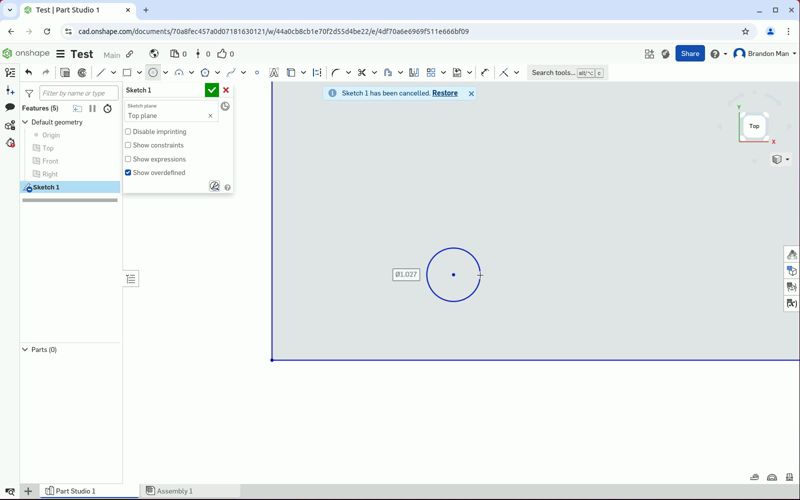
scroll(-6)
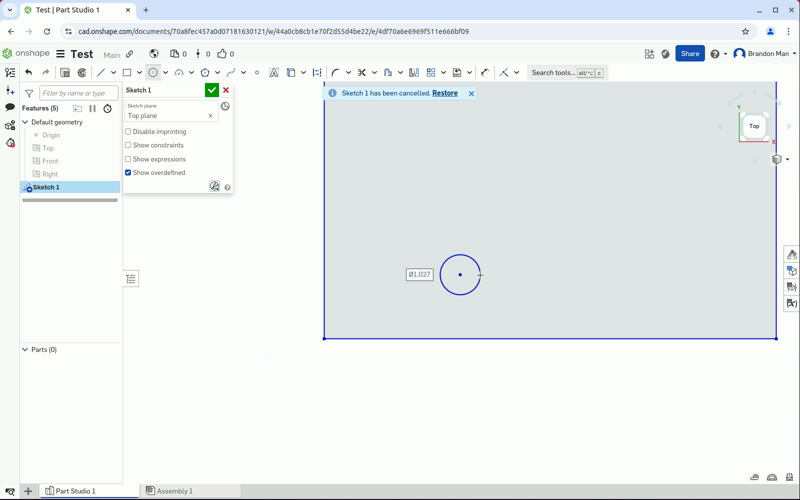
scroll(-6)
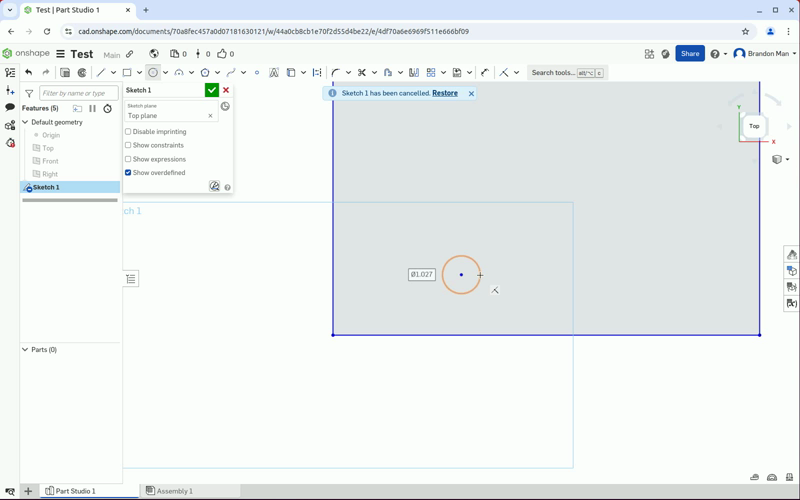
scroll(-6)
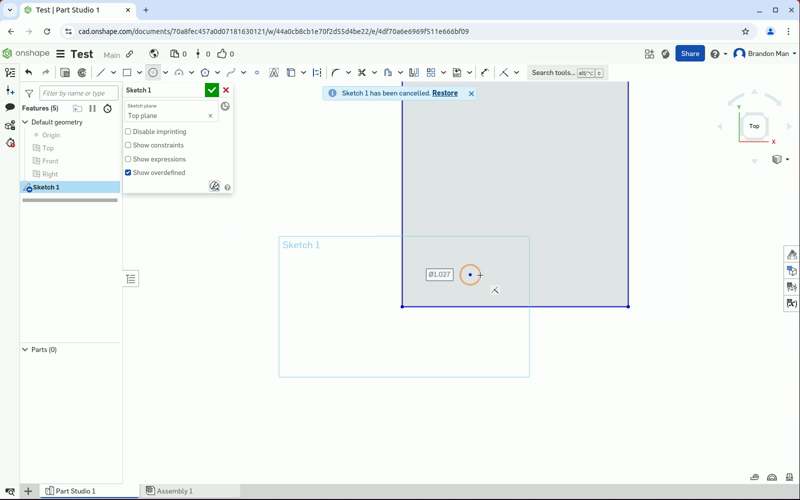
scroll(-6)
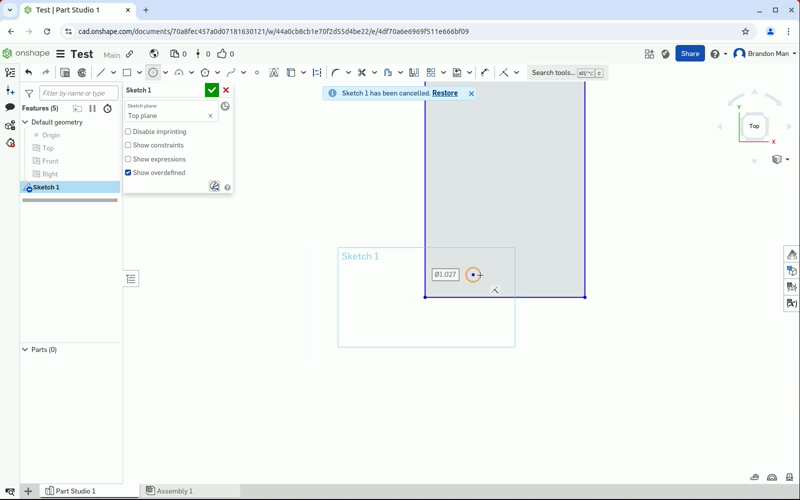
scroll(-6)
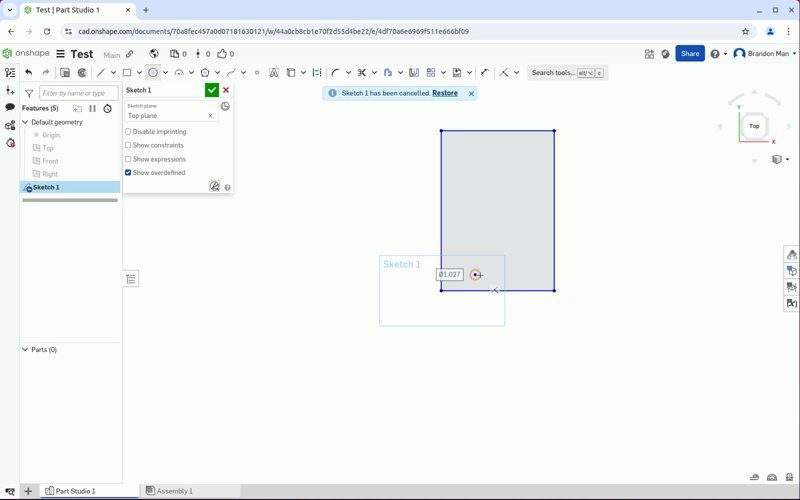
scroll(-6)
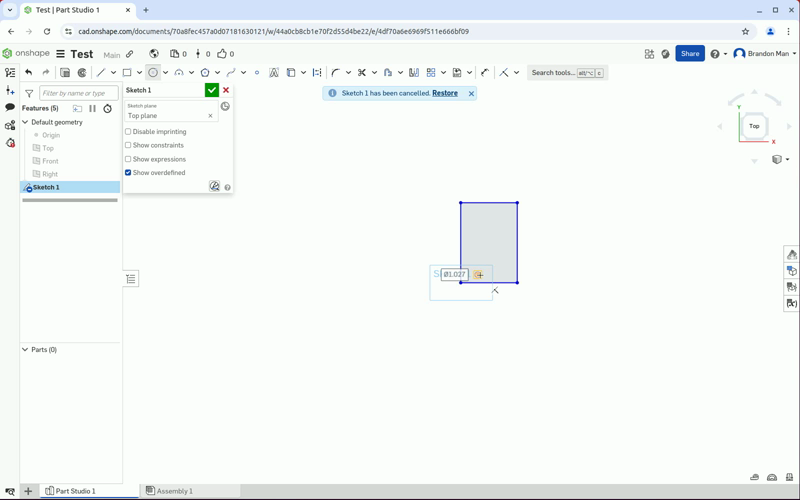
key(esc)
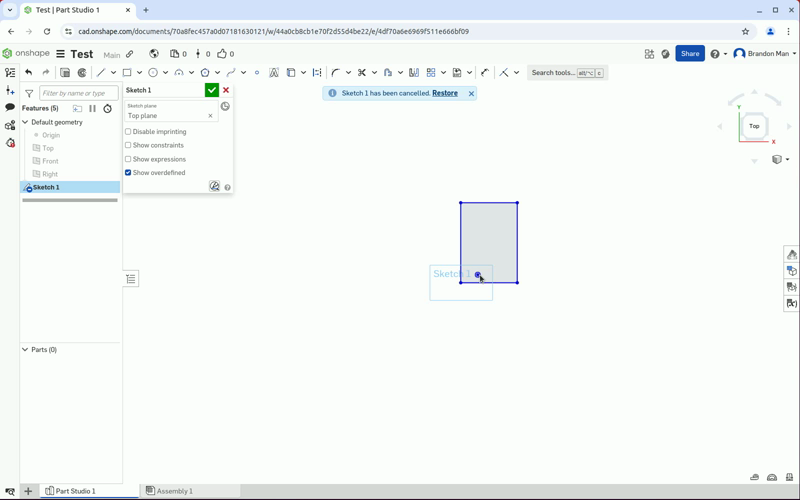
key(c)
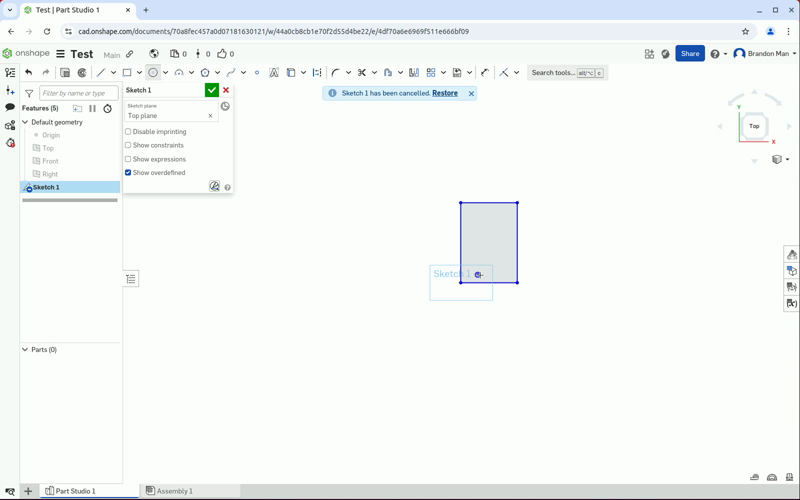
key_down(shift)
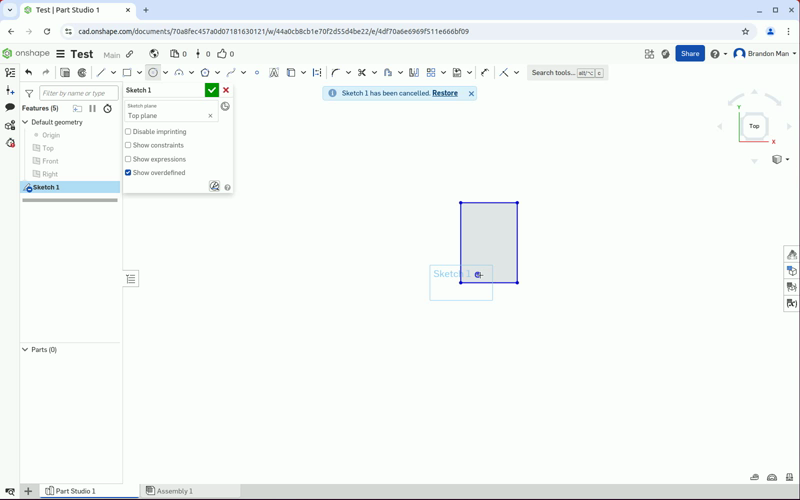
mouse_move(477, 227)
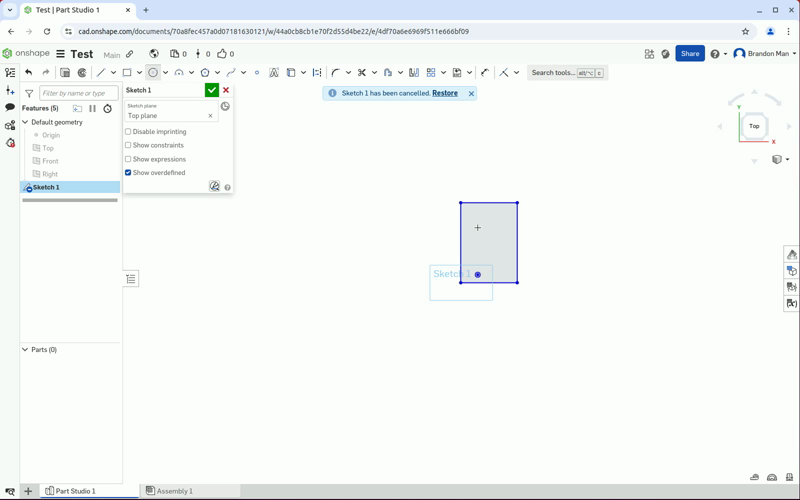
click(477, 227)
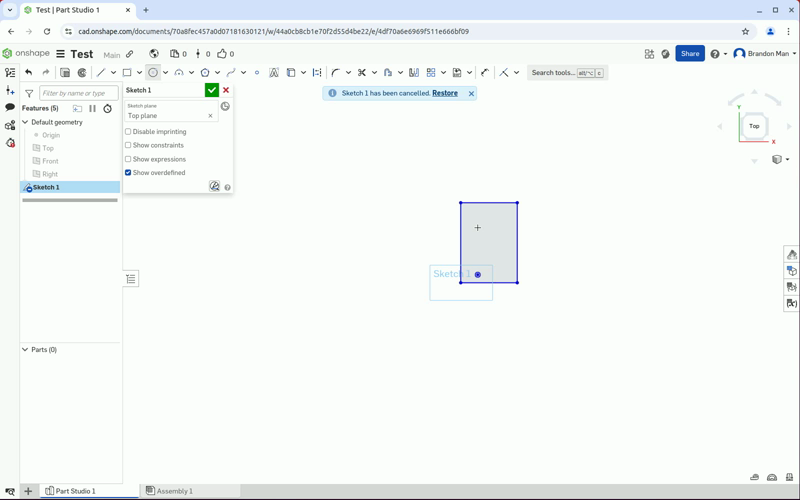
key_up(shift)
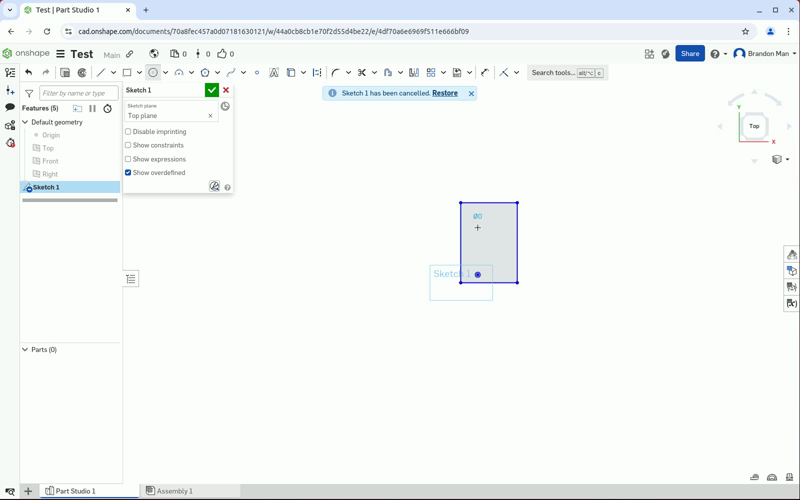
mouse_move(480, 227)
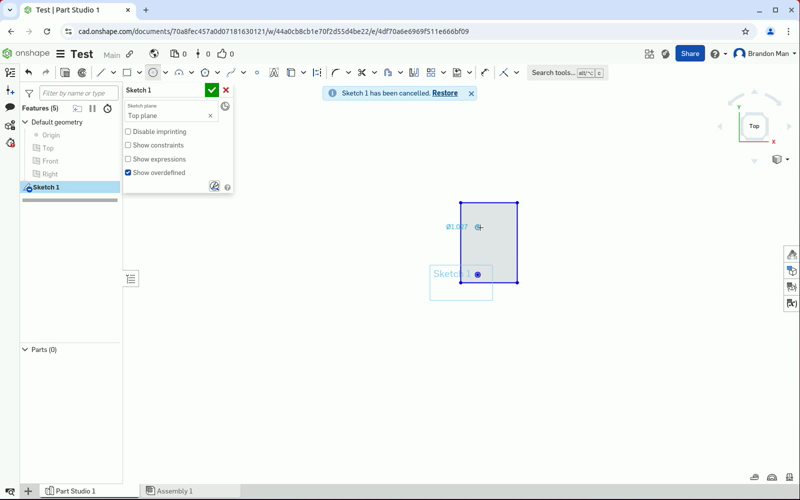
scroll(6)
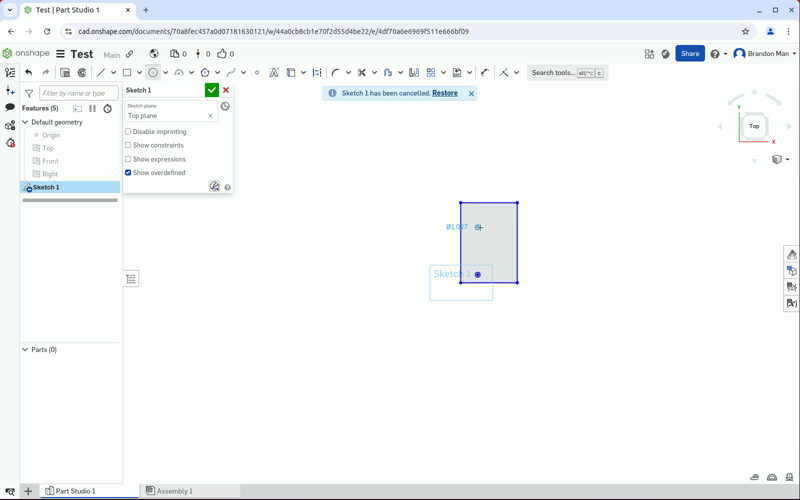
scroll(6)
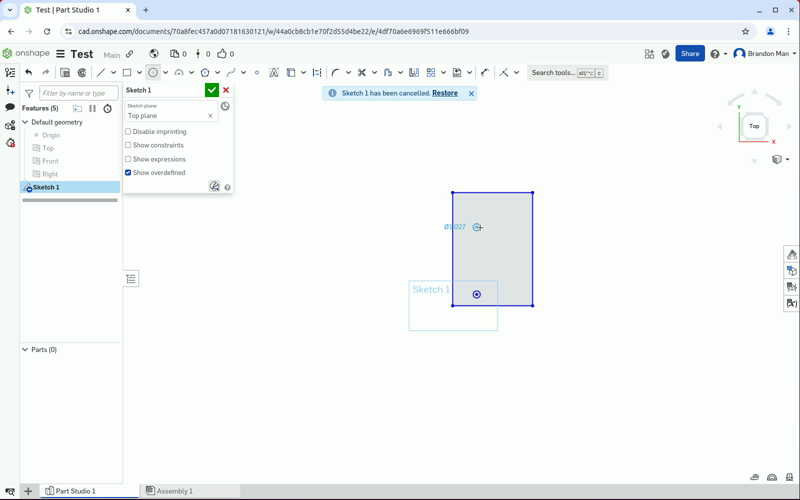
scroll(6)
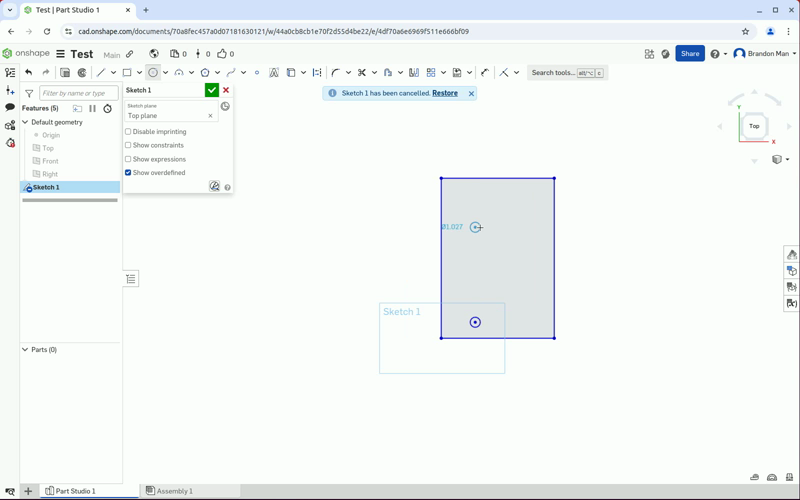
scroll(6)
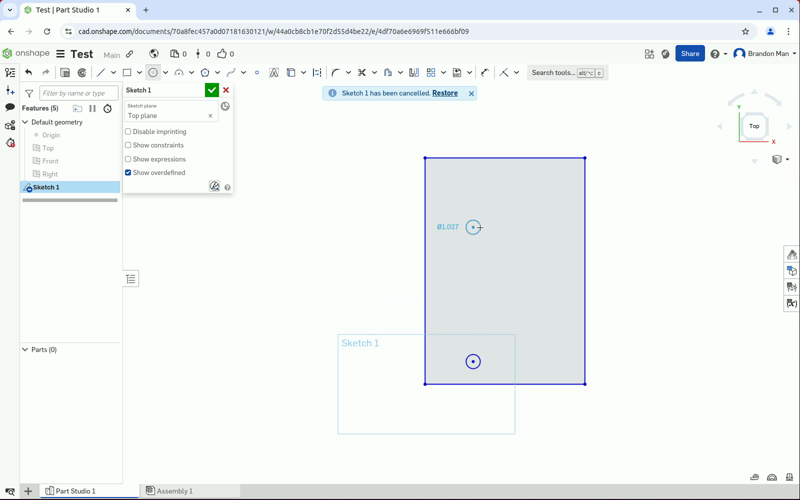
scroll(6)
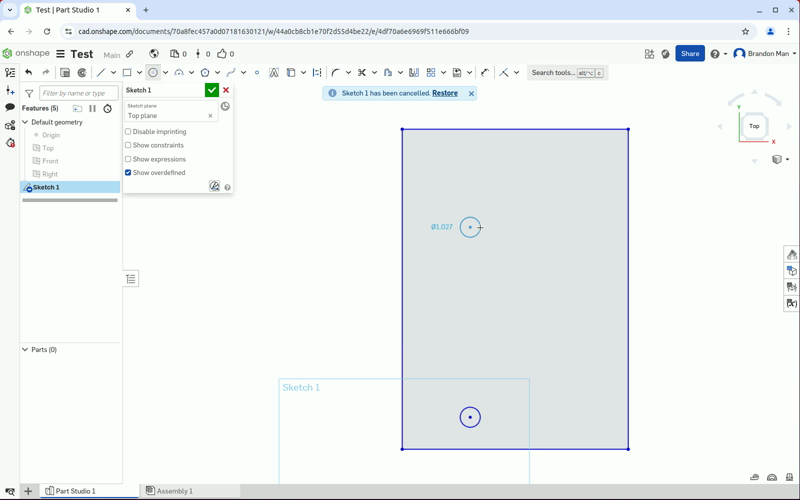
scroll(6)
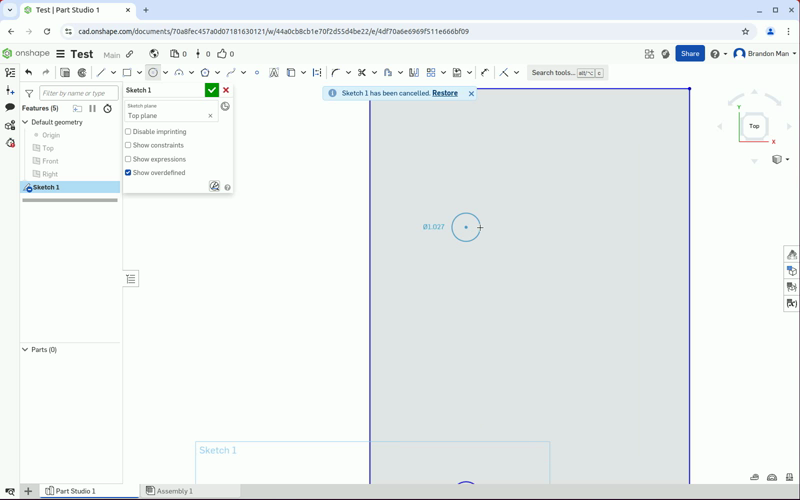
scroll(6)
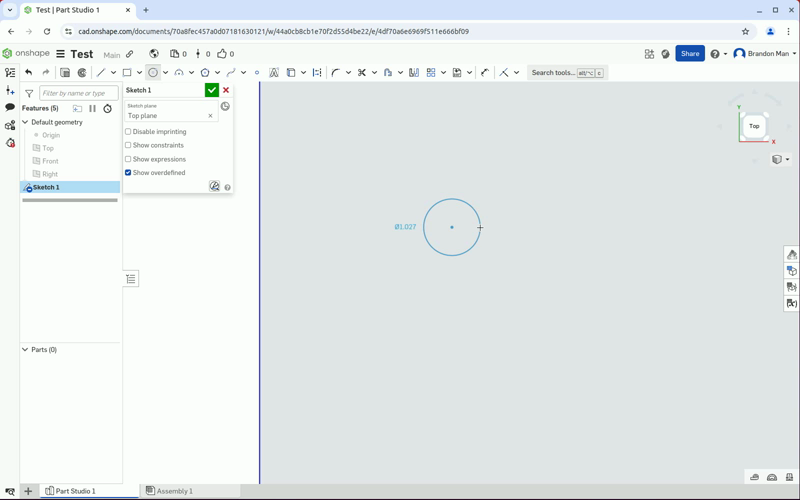
click(480, 227)
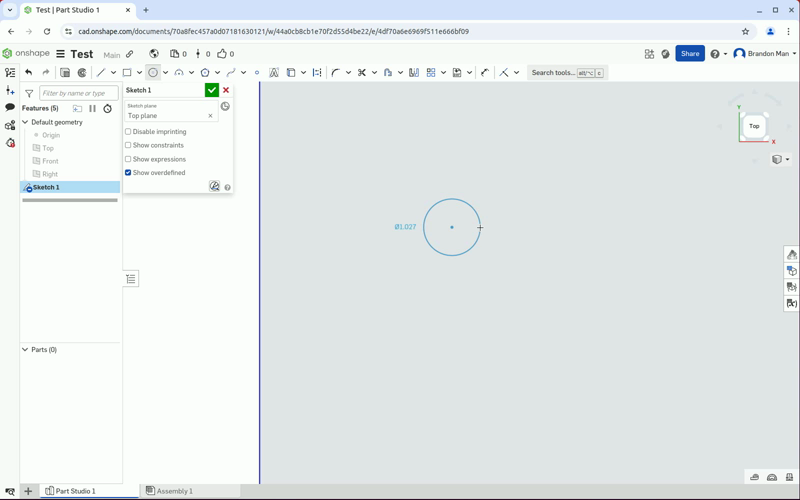
scroll(-6)
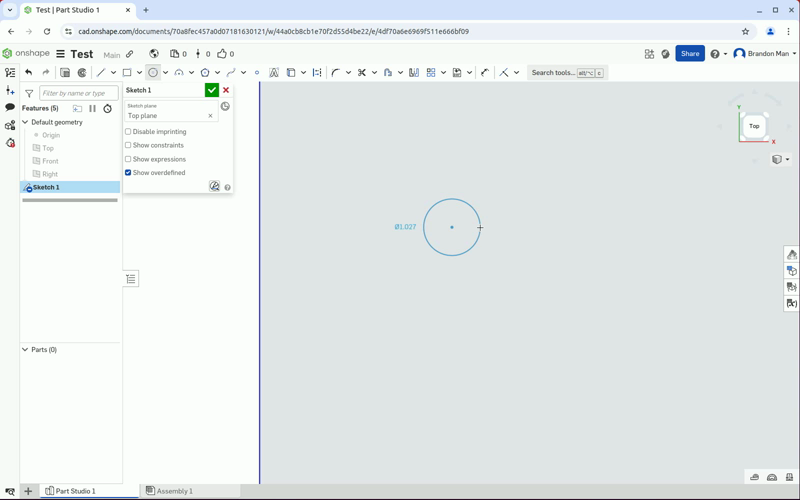
scroll(-6)
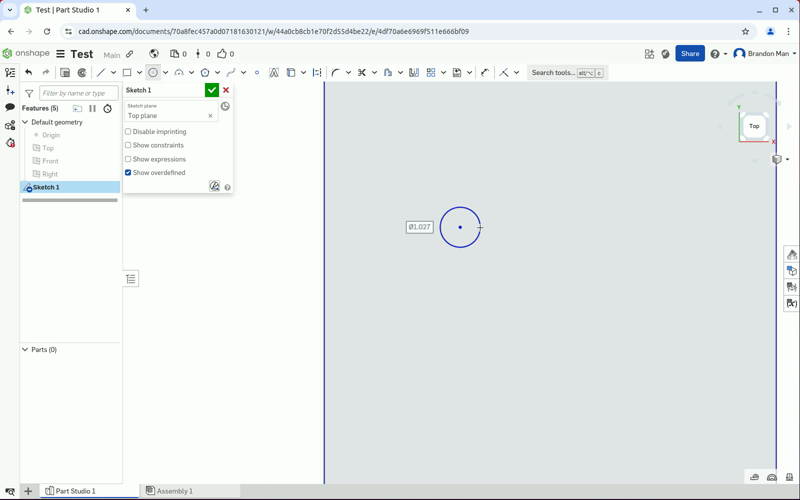
scroll(-6)
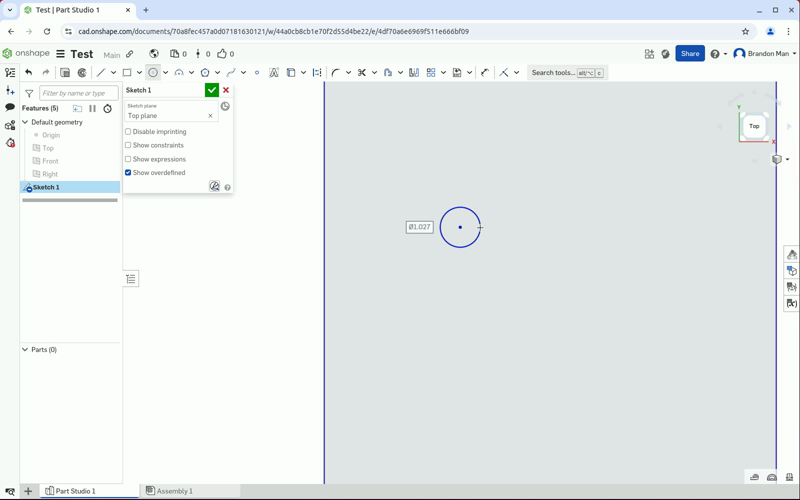
scroll(-6)
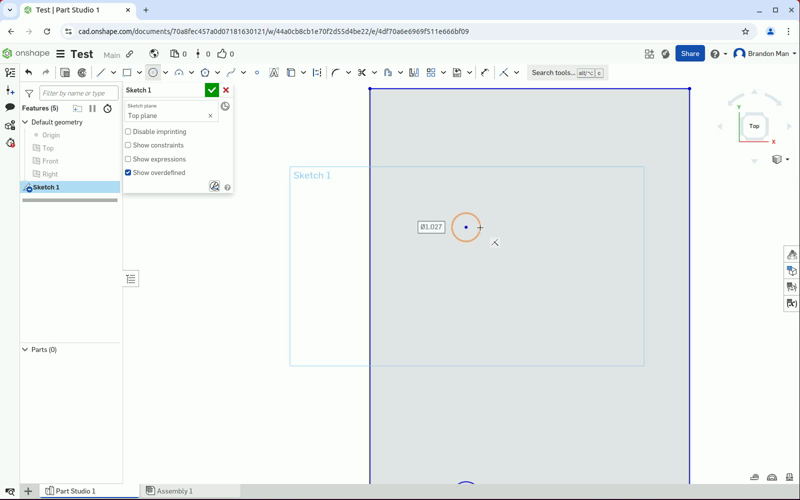
scroll(-6)
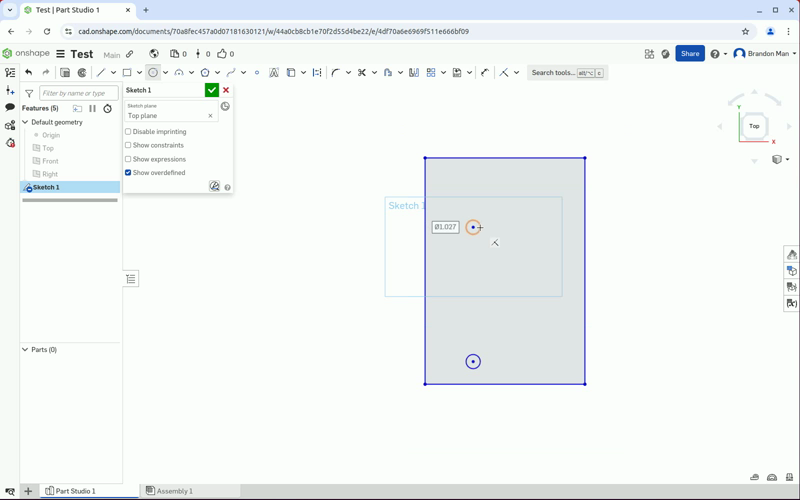
scroll(-6)
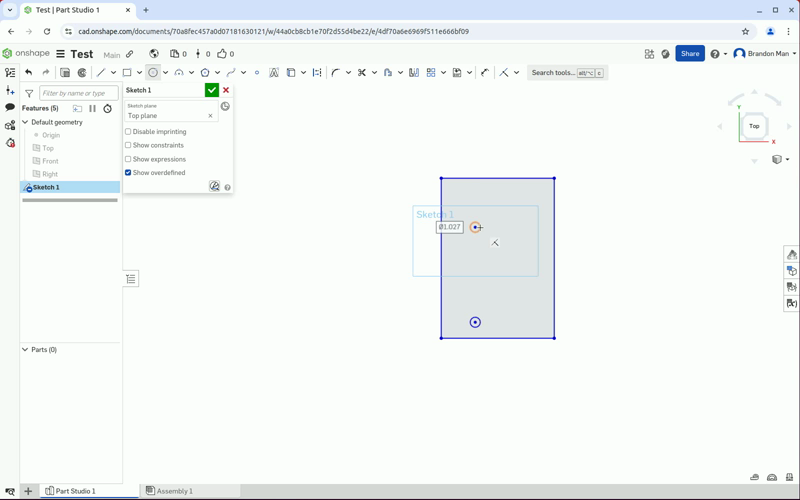
scroll(-6)
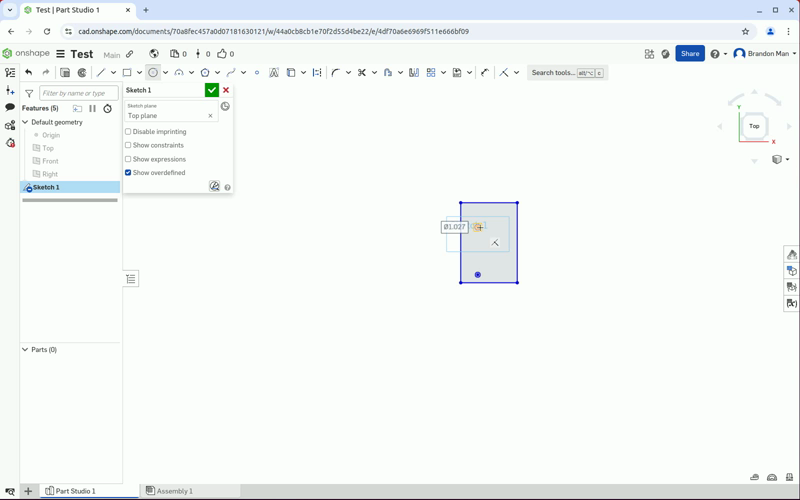
key(esc)
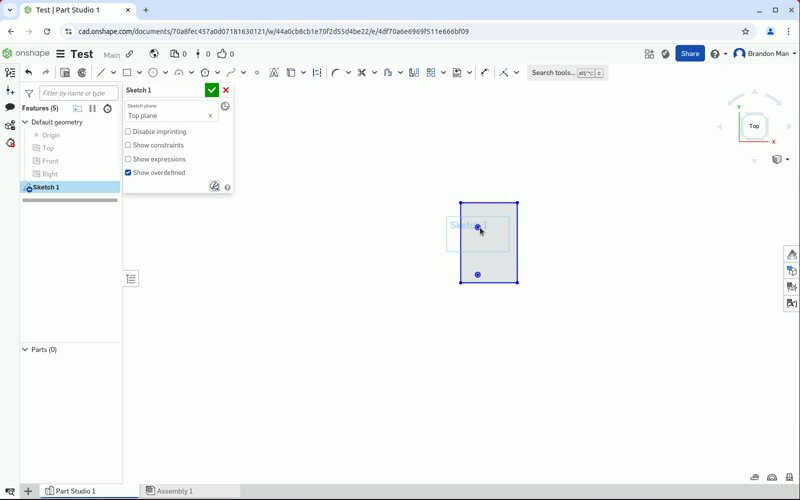
mouse_move(494, 277)
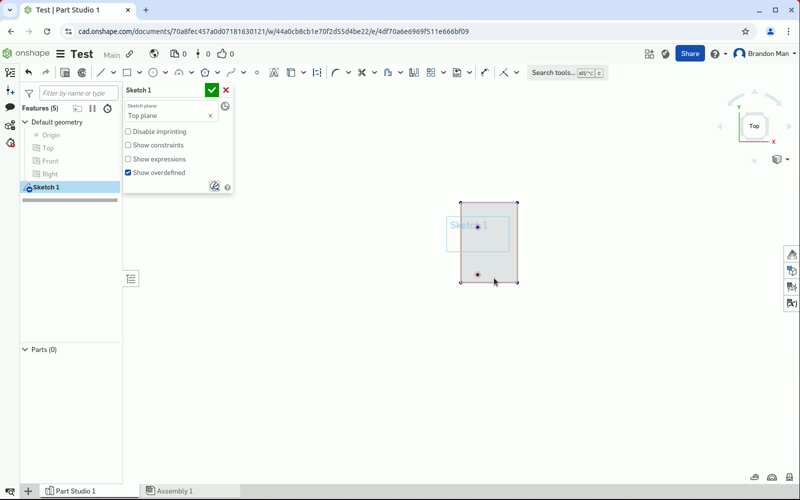
click(494, 277)
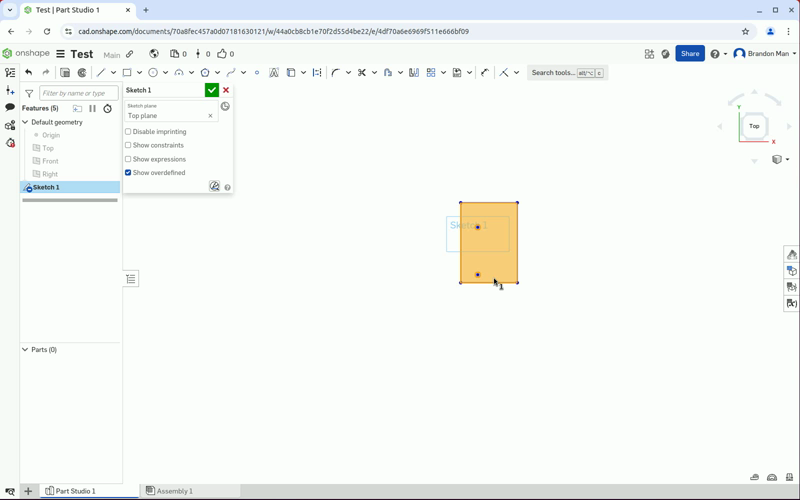
mouse_move(73, 352)
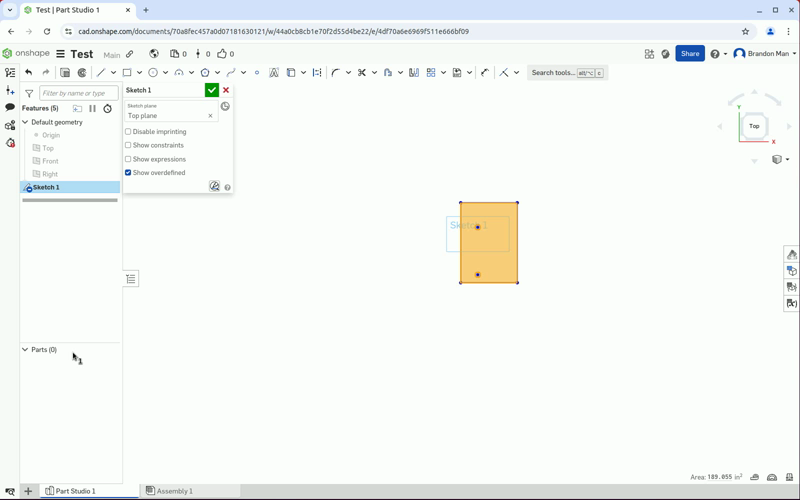
key(shift+y)
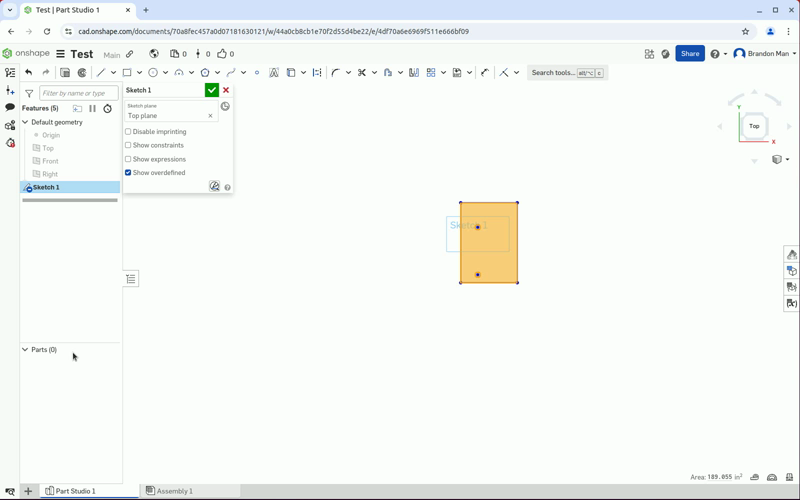
key(shift+e)
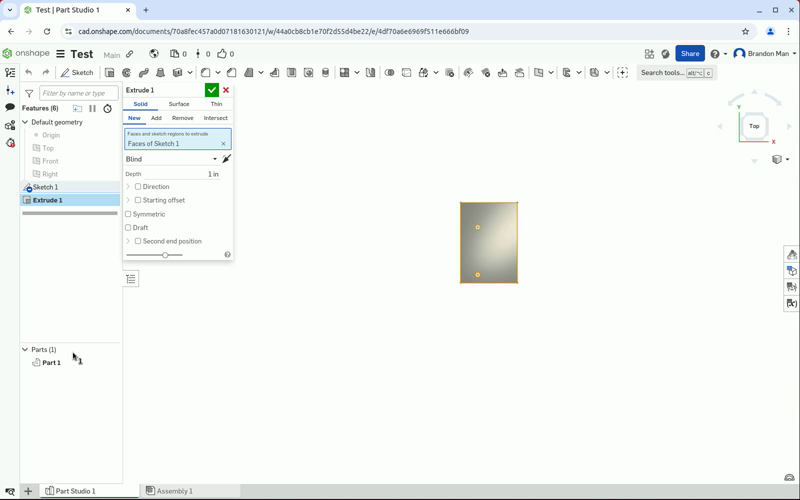
mouse_move(143, 106)
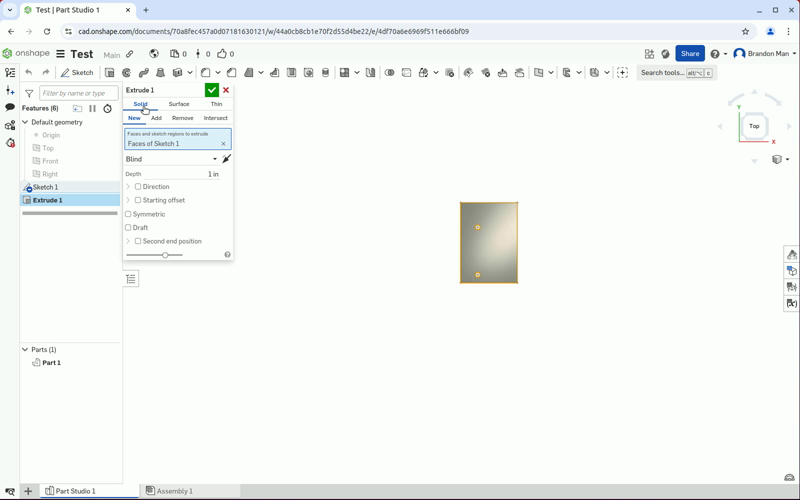
click(143, 106)
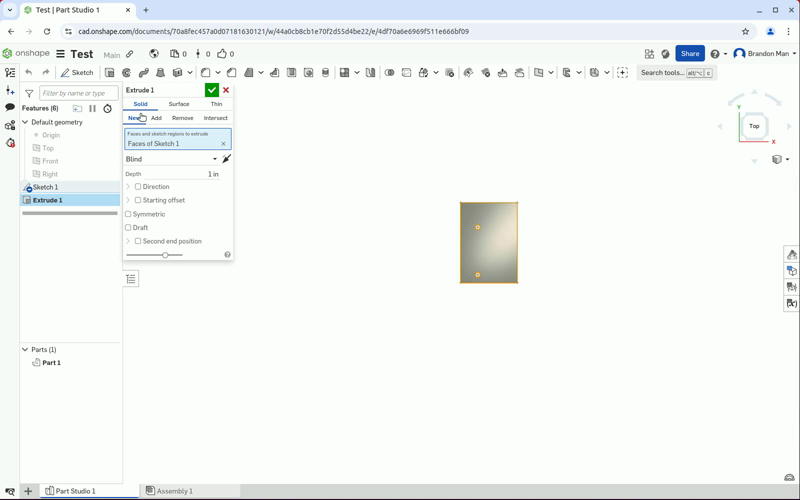
mouse_move(137, 120)
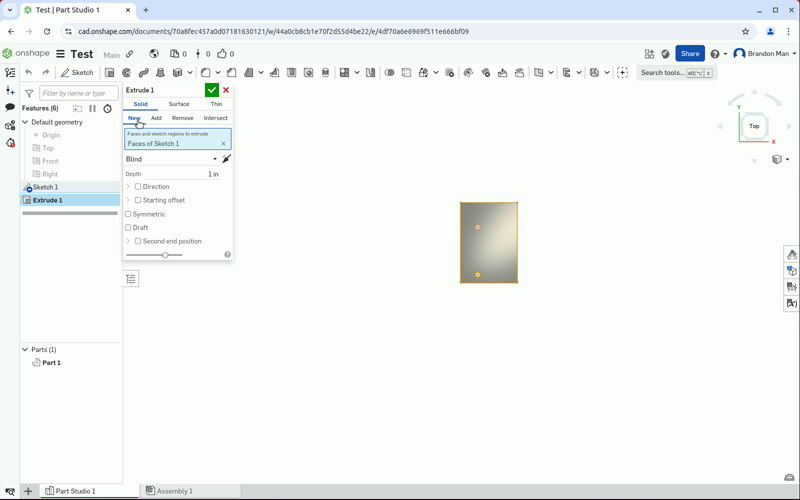
click(137, 120)
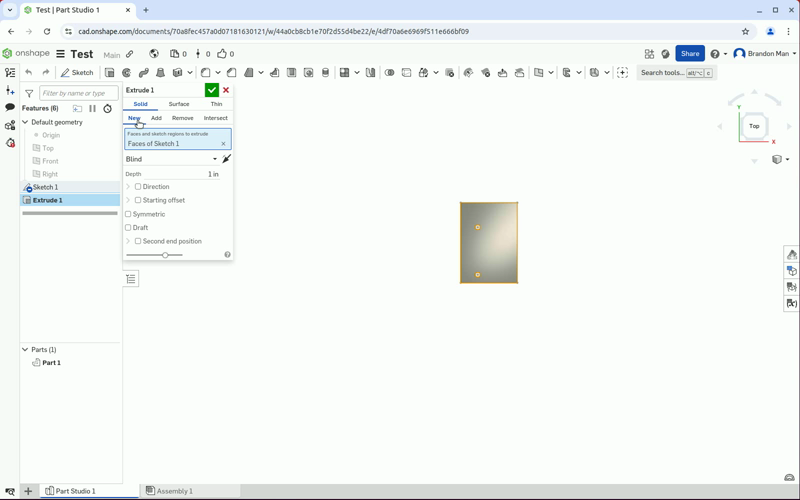
key(tab, 4)
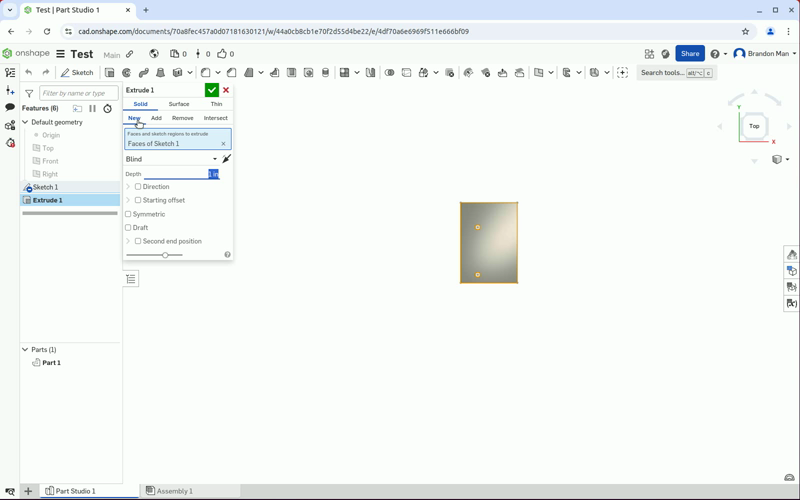
text(0.722)
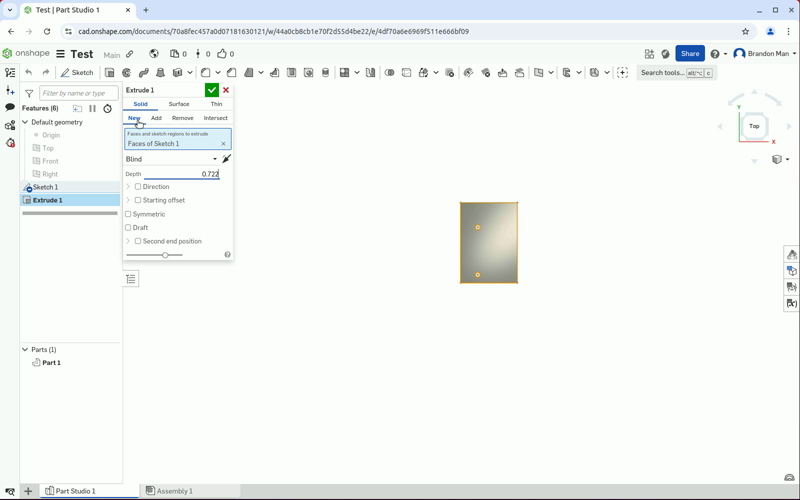
key(enter)
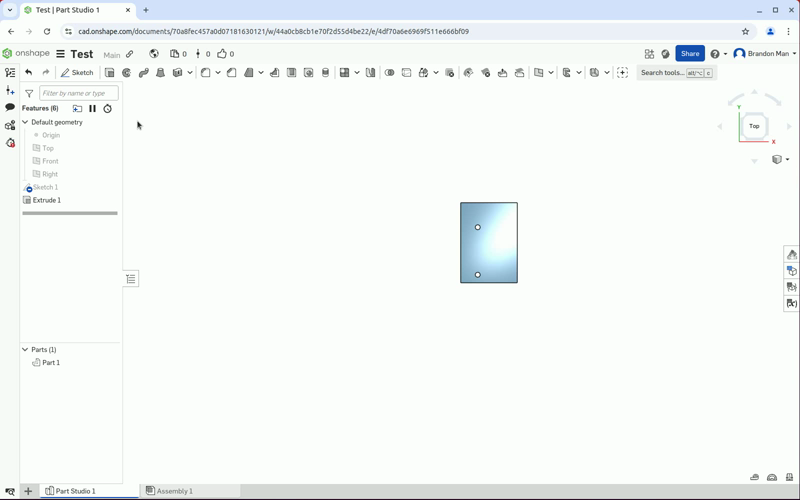
key(shift+h)
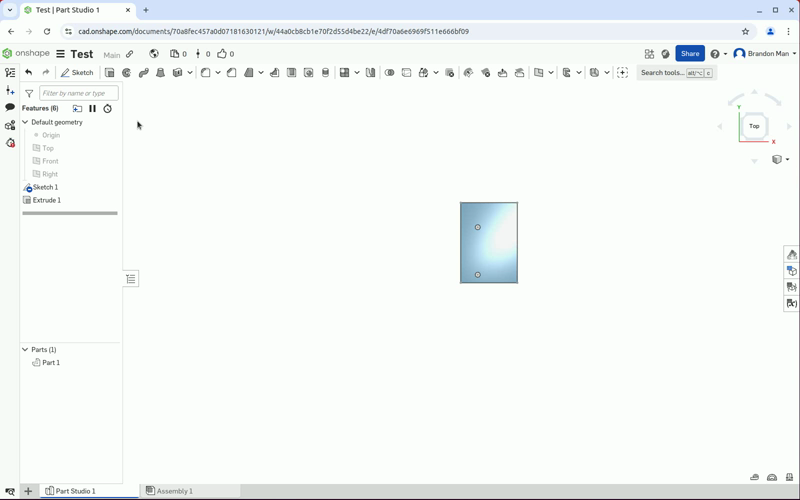
key(shift+h)
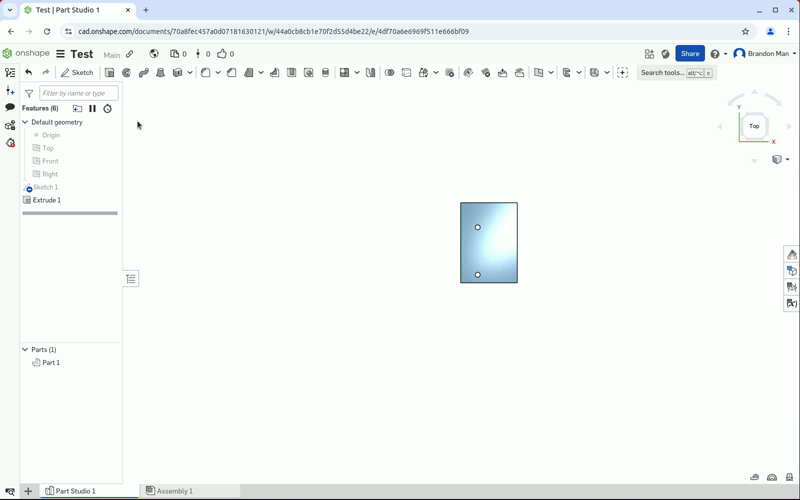
mouse_move(73, 189)
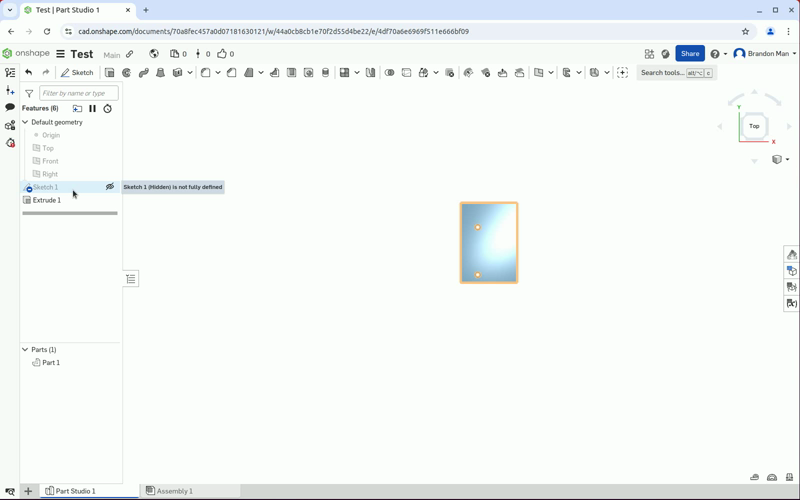
click(73, 189)
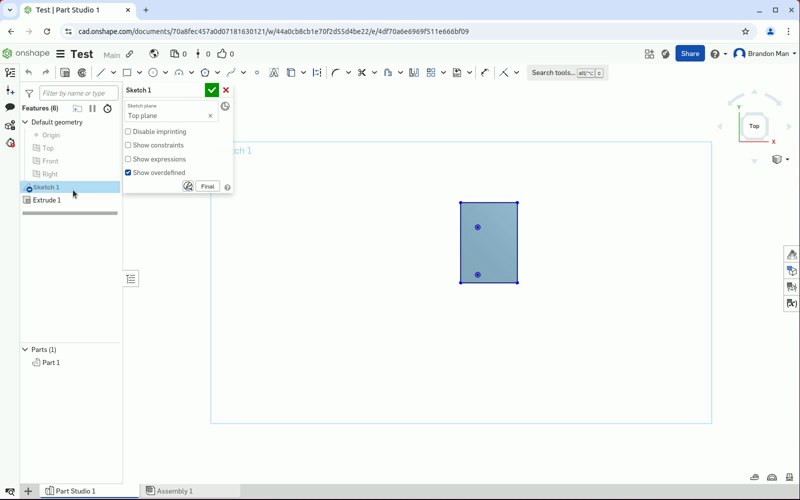
mouse_move(229, 92)
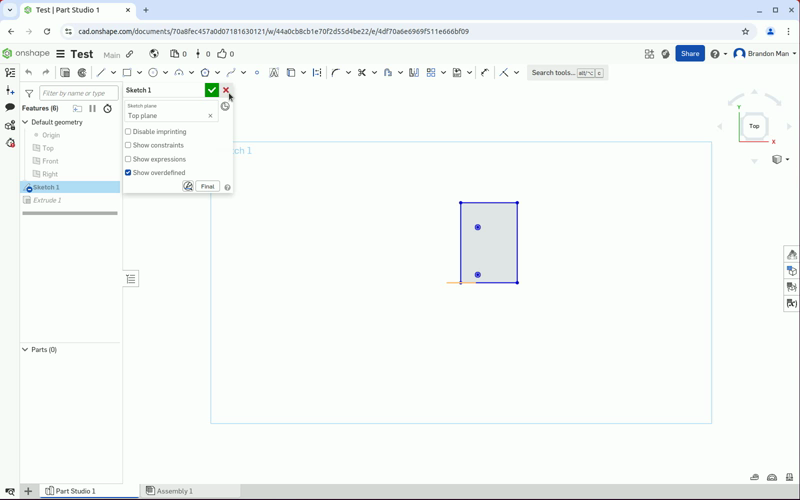
click(229, 92)
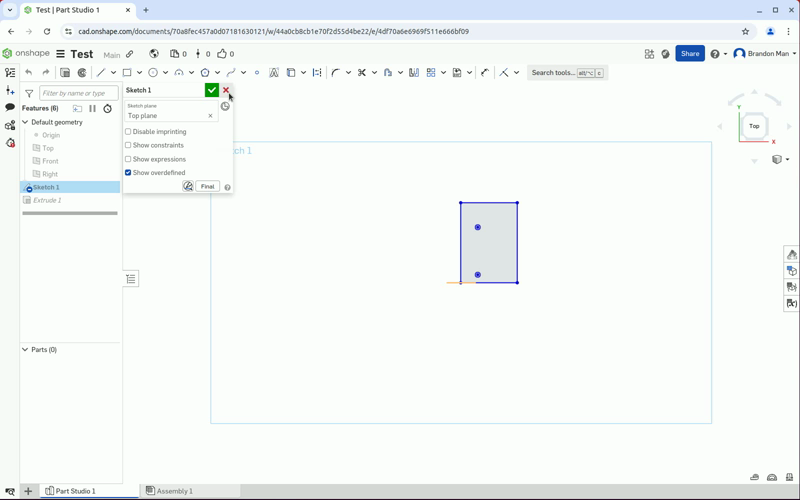
key(shift+s)
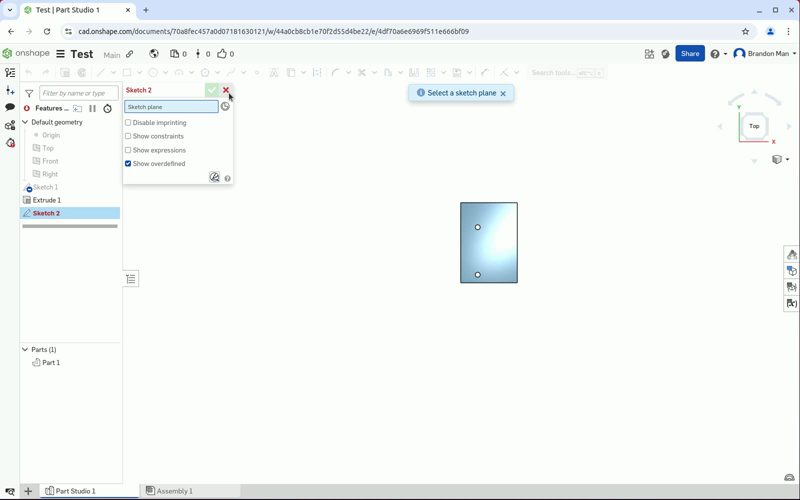
mouse_move(73, 150)
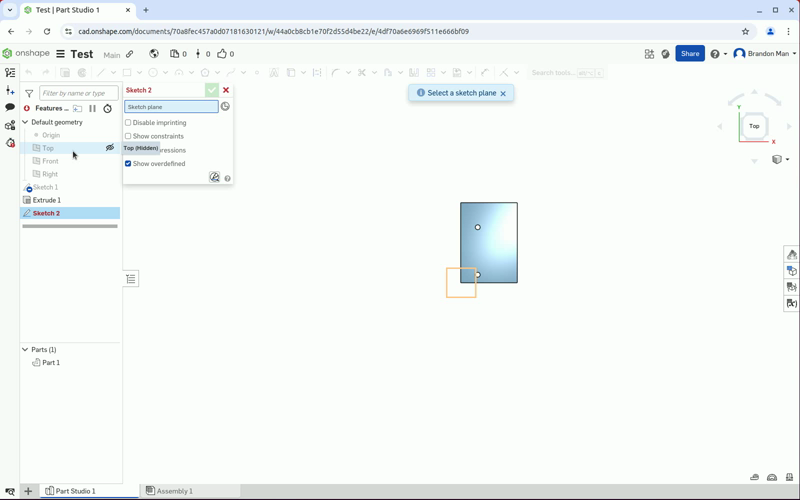
click(73, 150)
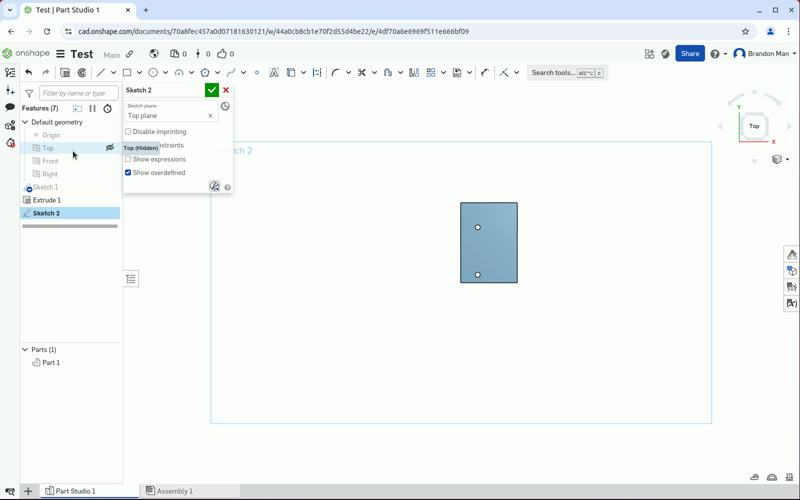
mouse_move(73, 352)
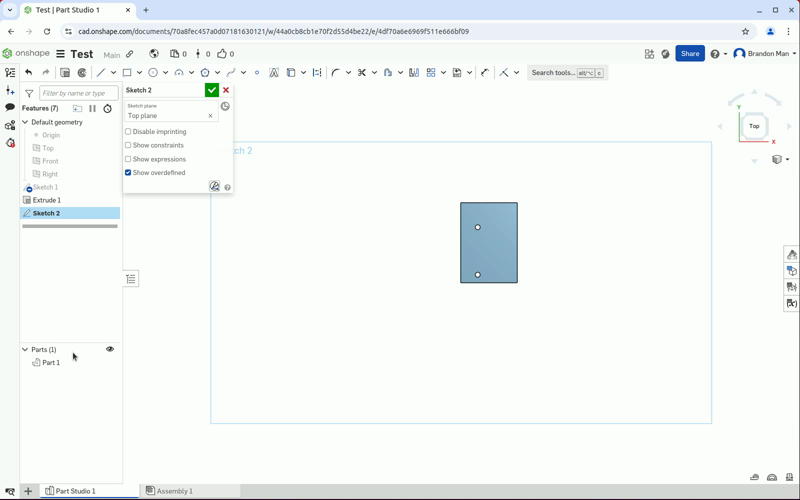
key(y)
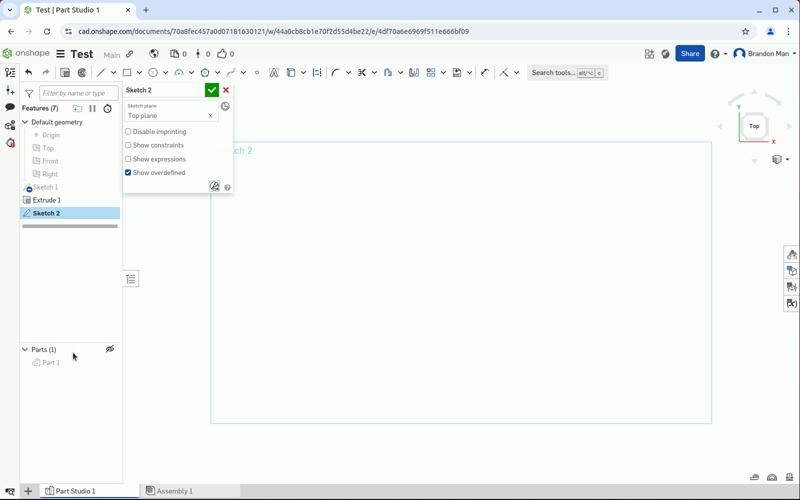
key(l)
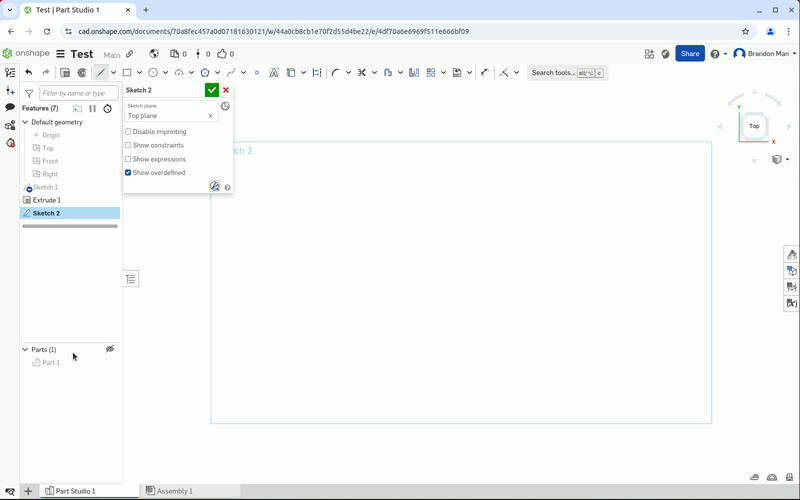
key_down(shift)
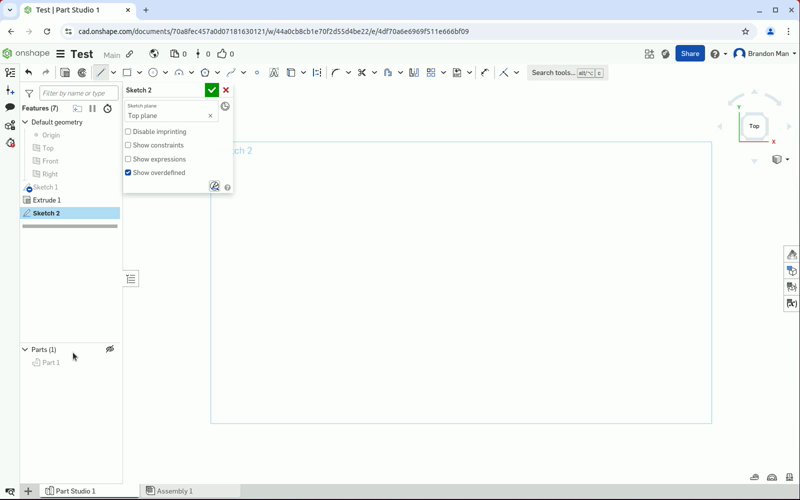
mouse_move(516, 282)
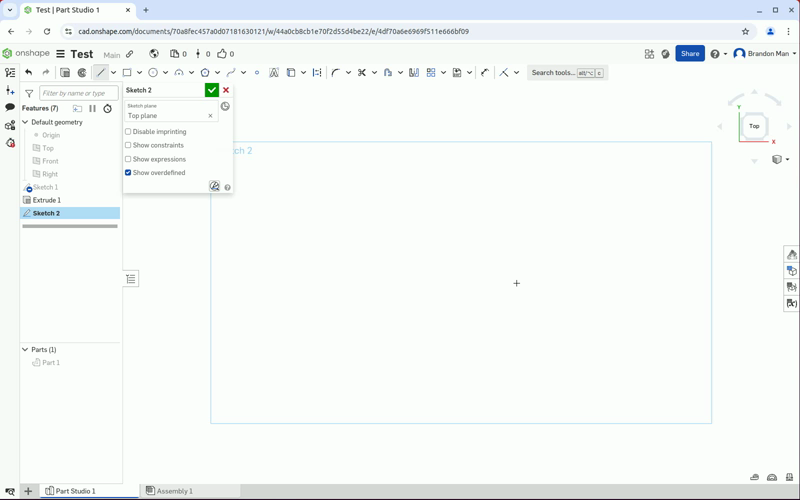
click(516, 282)
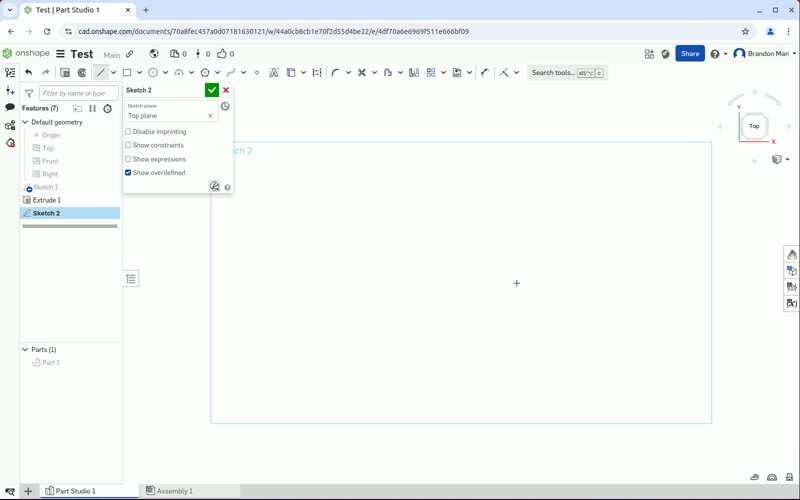
key_up(shift)
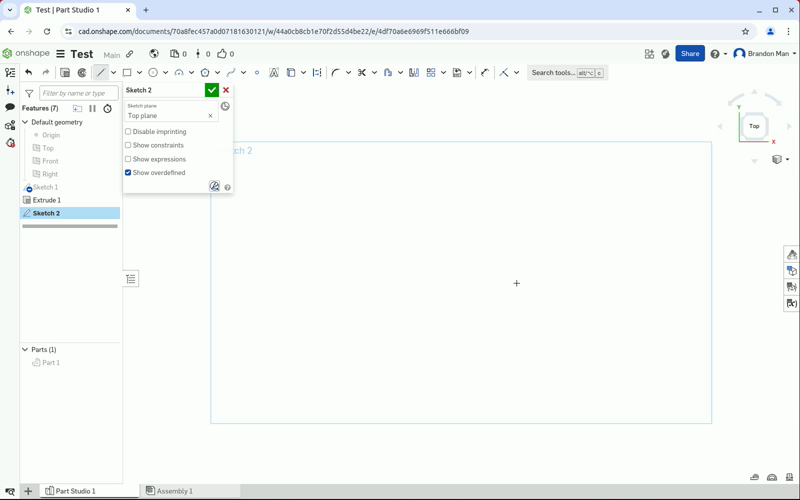
key_down(shift)
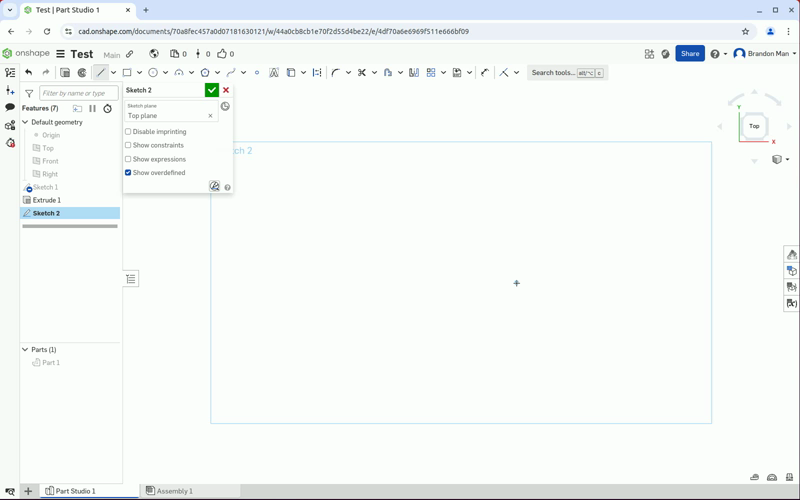
mouse_move(546, 282)
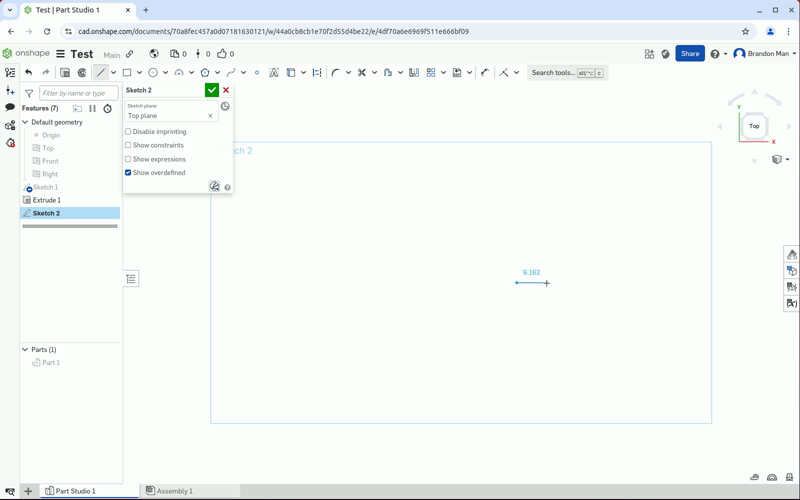
mouse_move(573, 282)
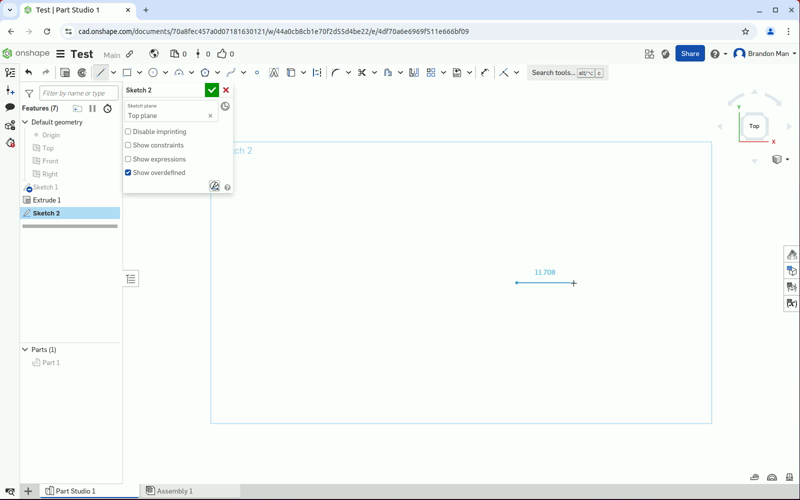
click(573, 282)
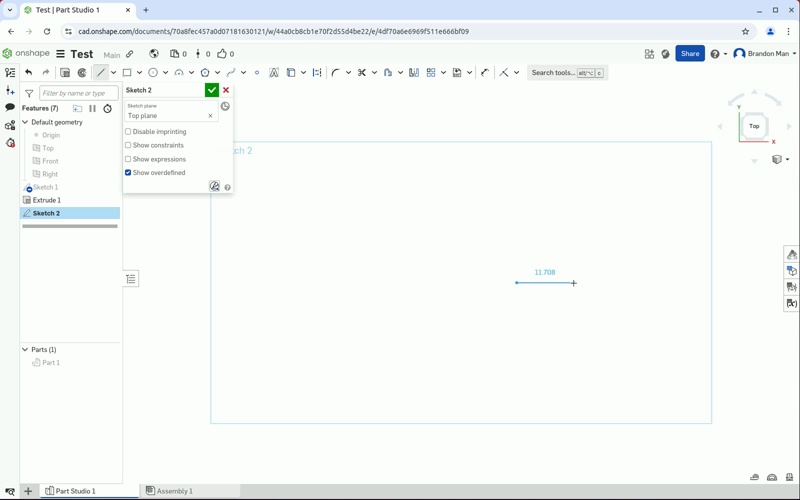
key_up(shift)
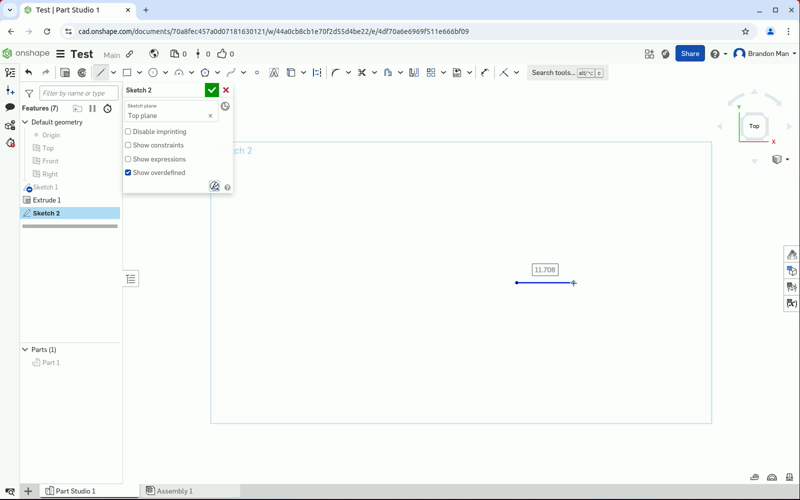
key_down(shift)
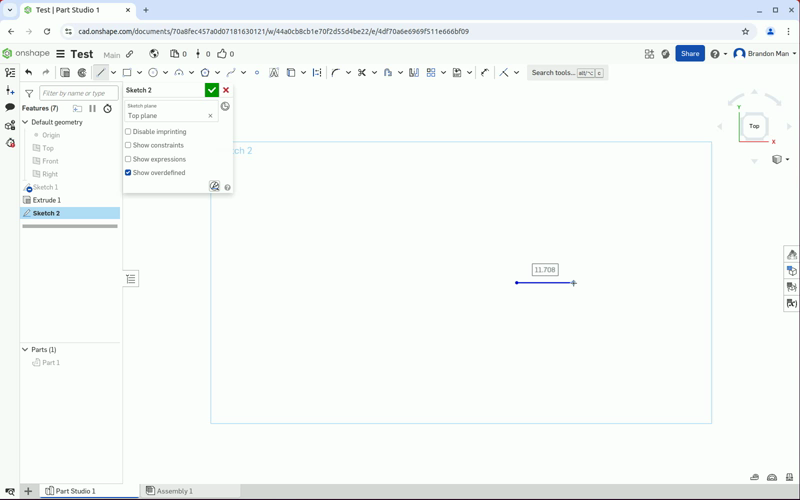
mouse_move(573, 202)
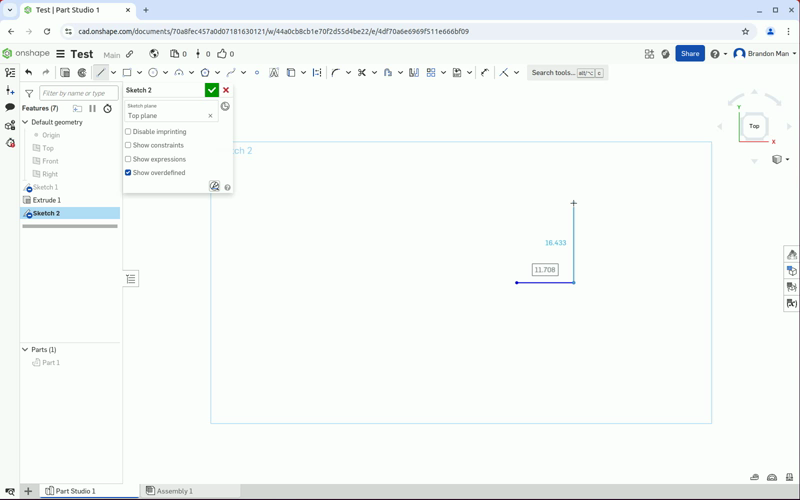
click(573, 202)
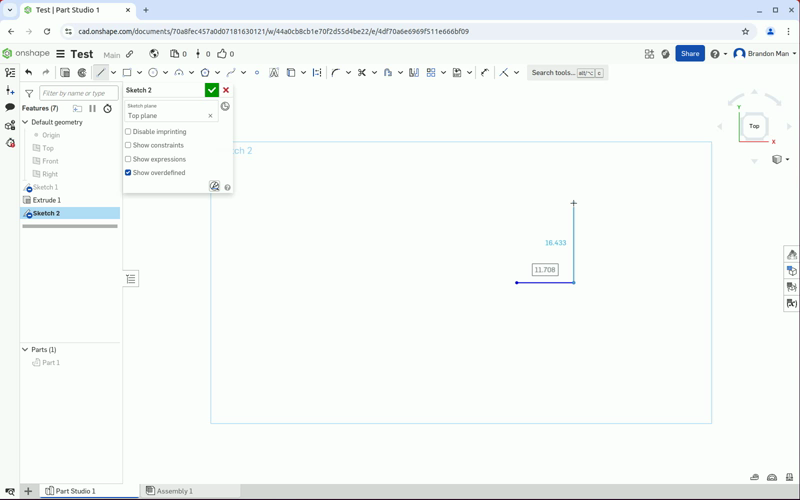
key_up(shift)
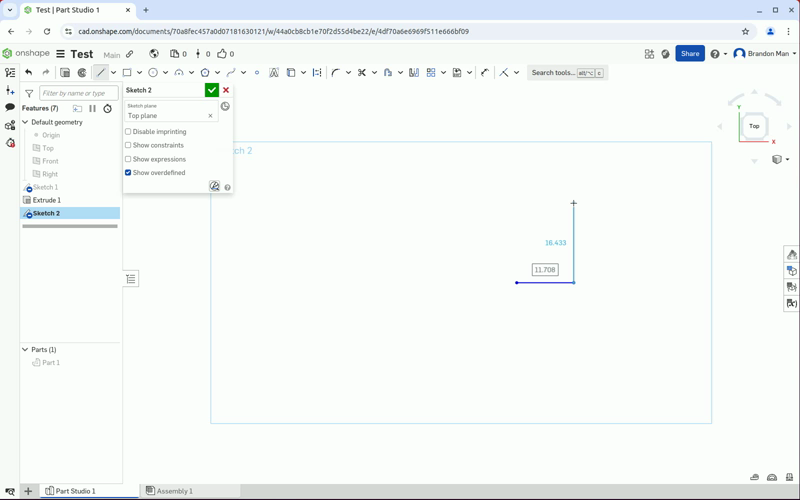
key_down(shift)
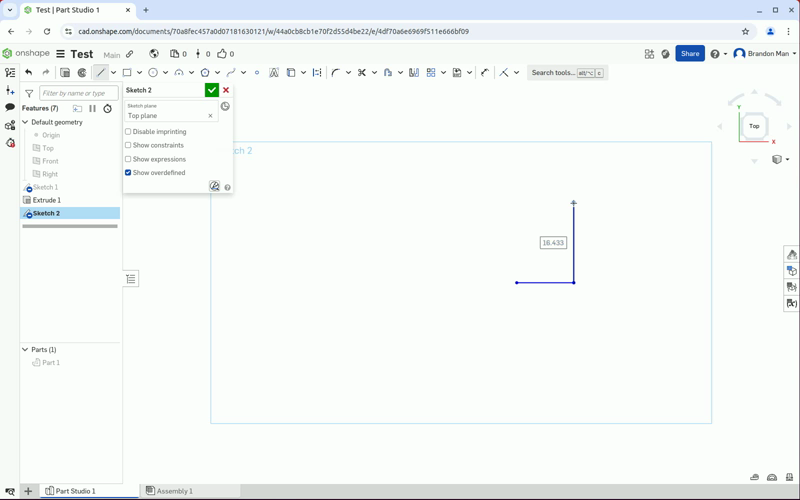
mouse_move(589, 202)
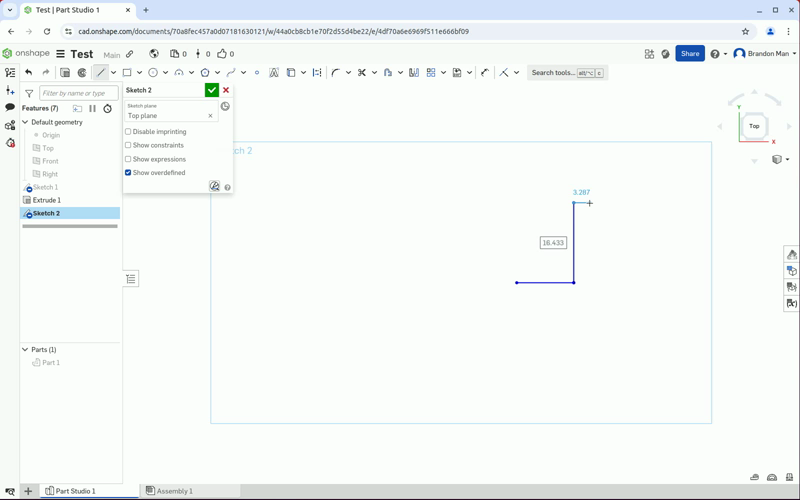
mouse_move(516, 202)
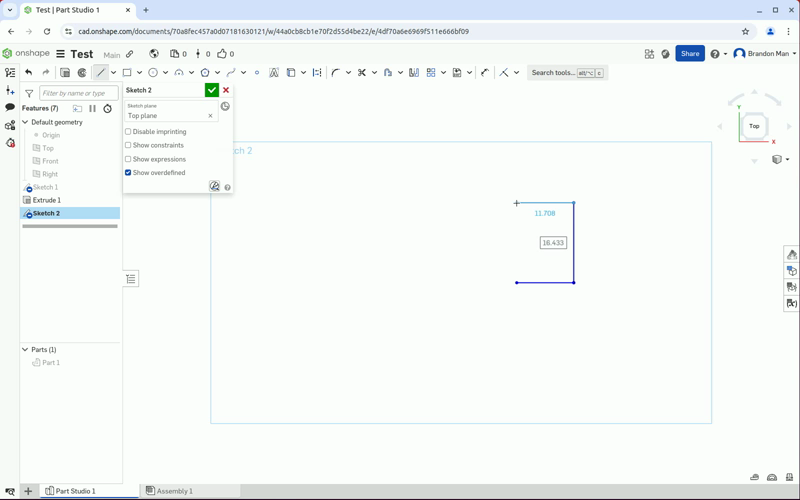
click(516, 202)
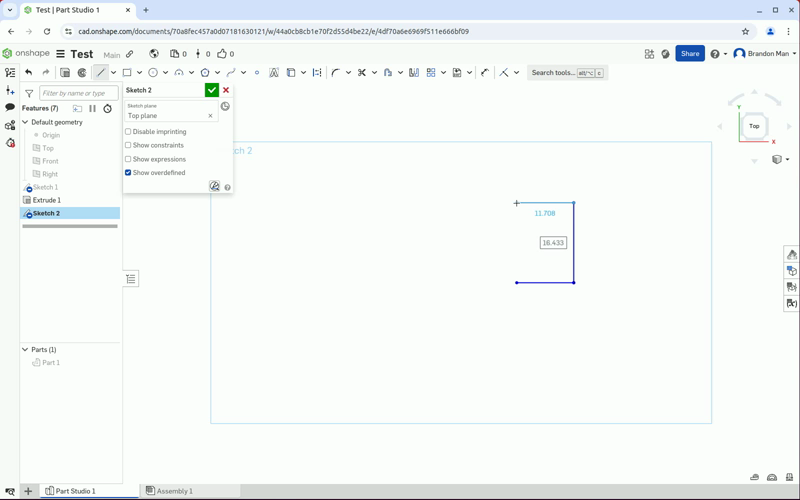
key_up(shift)
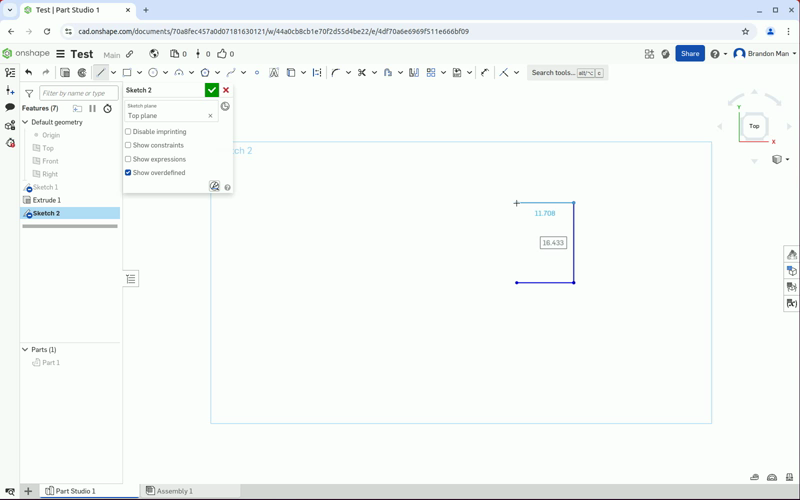
key_down(shift)
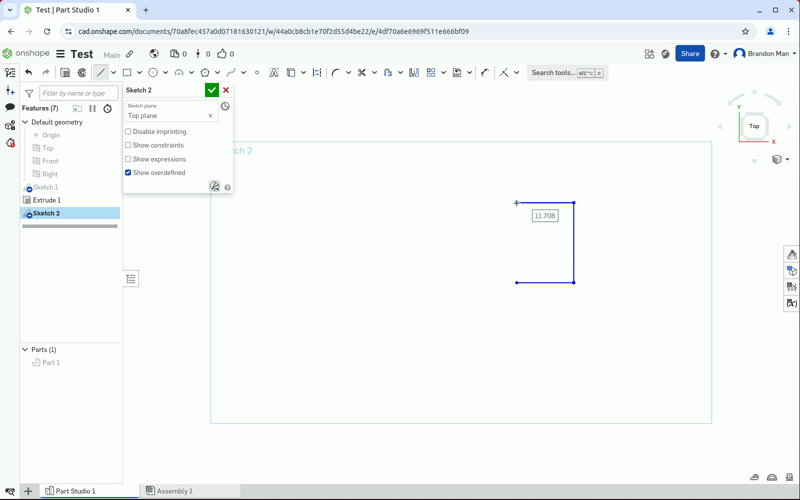
mouse_move(516, 282)
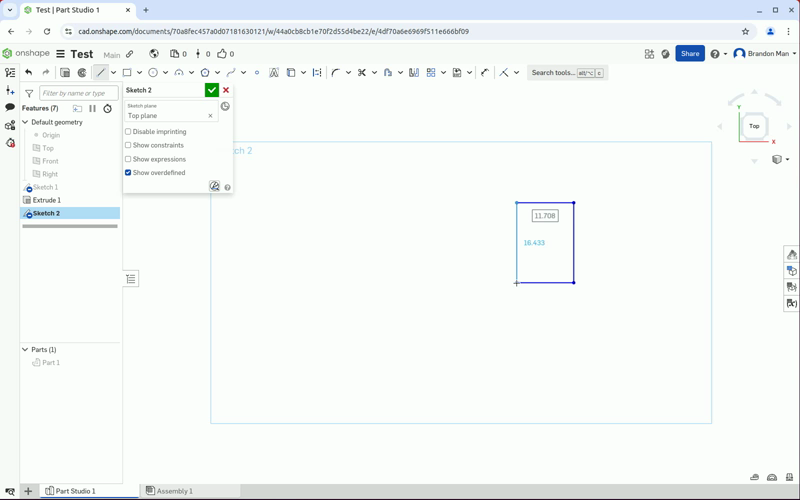
key_up(shift)
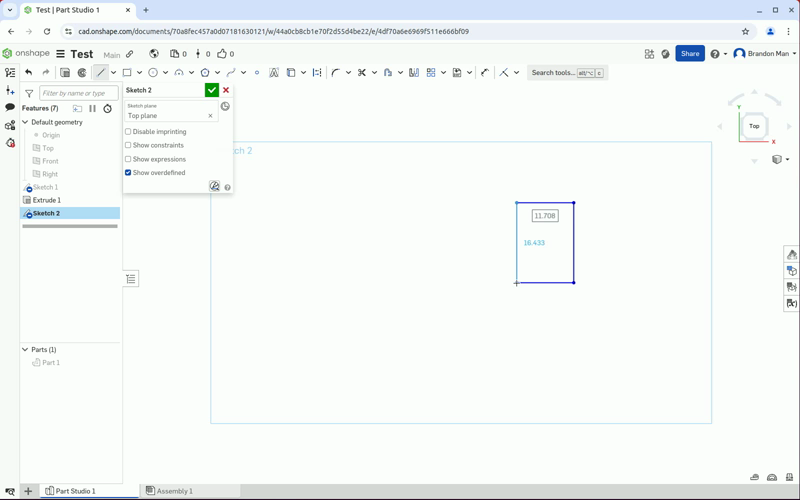
click(516, 282)
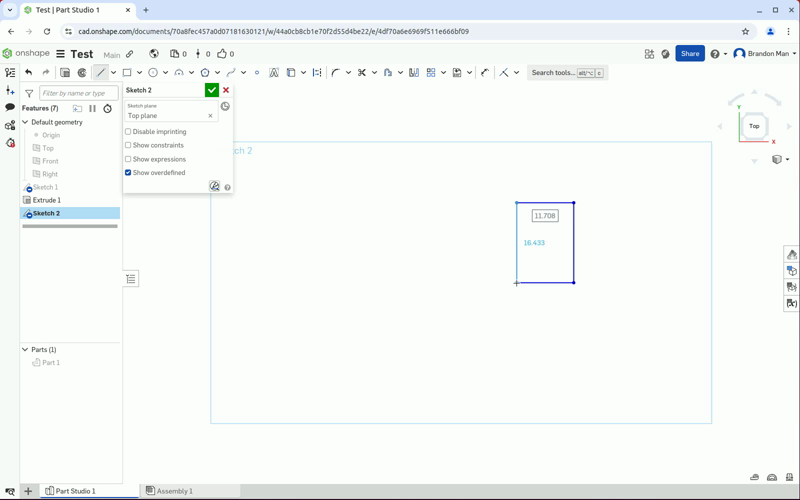
key(esc)
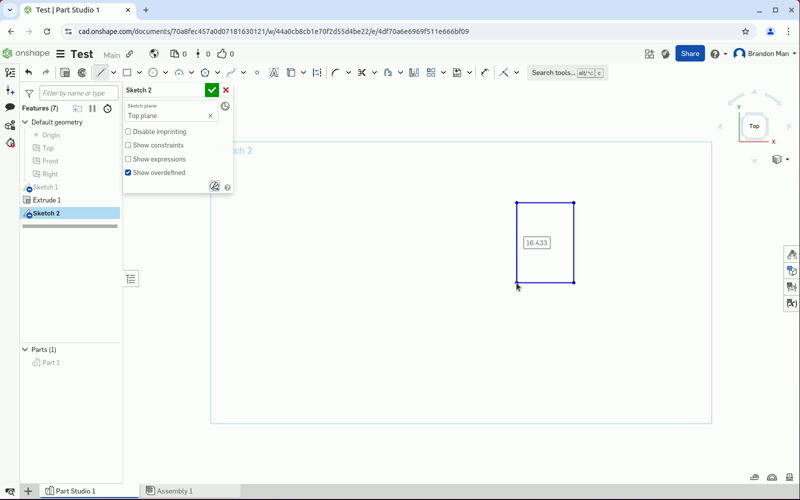
key(c)
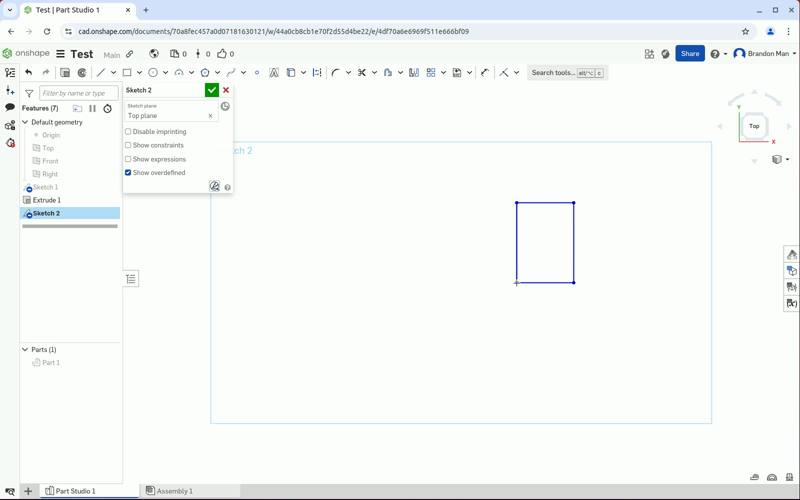
key_down(shift)
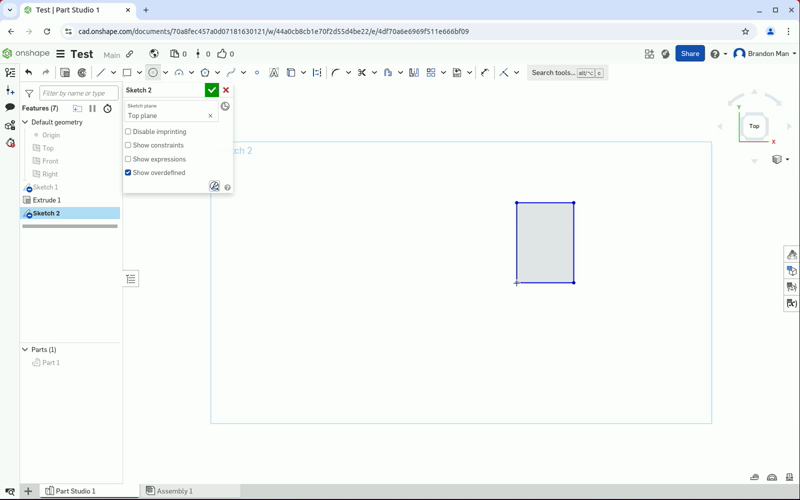
mouse_move(556, 274)
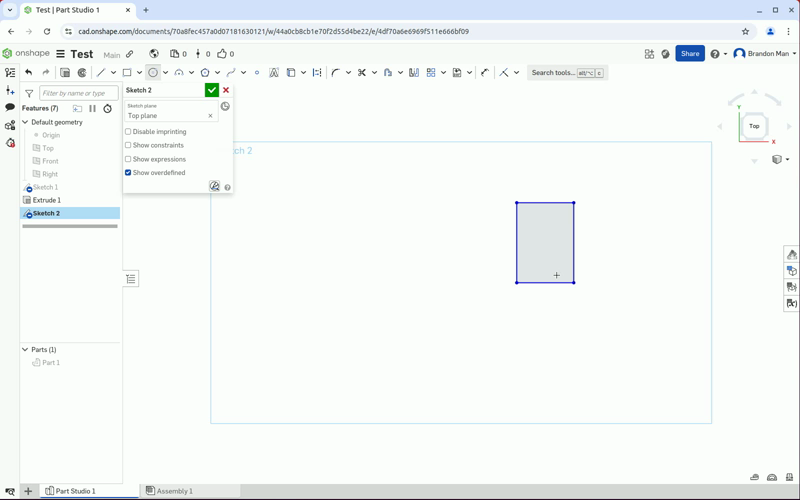
click(556, 274)
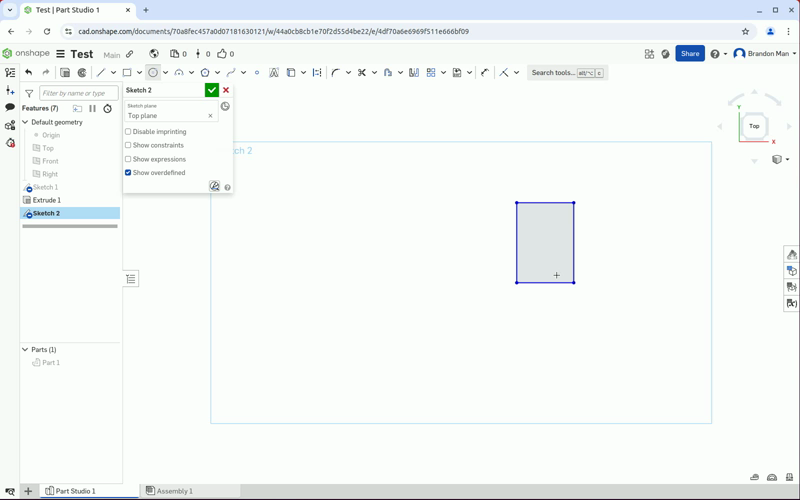
key_up(shift)
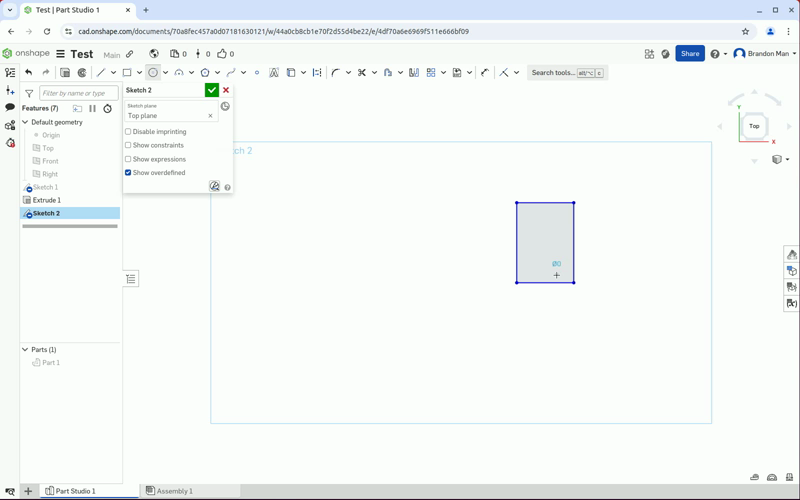
mouse_move(558, 274)
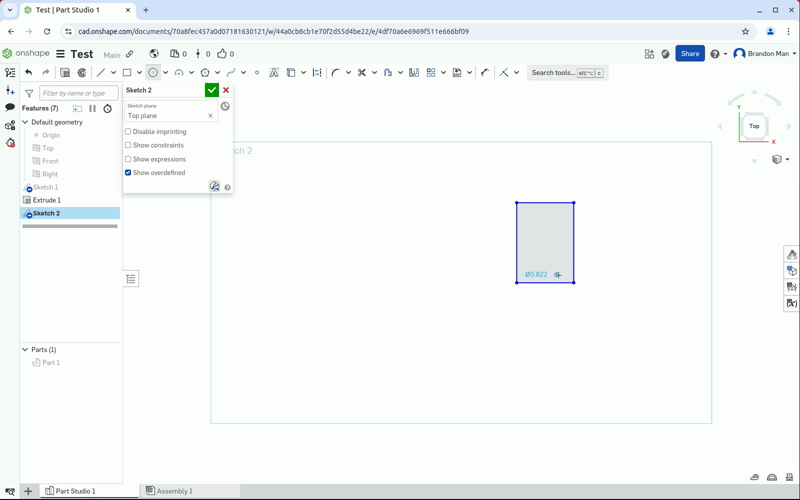
scroll(6)
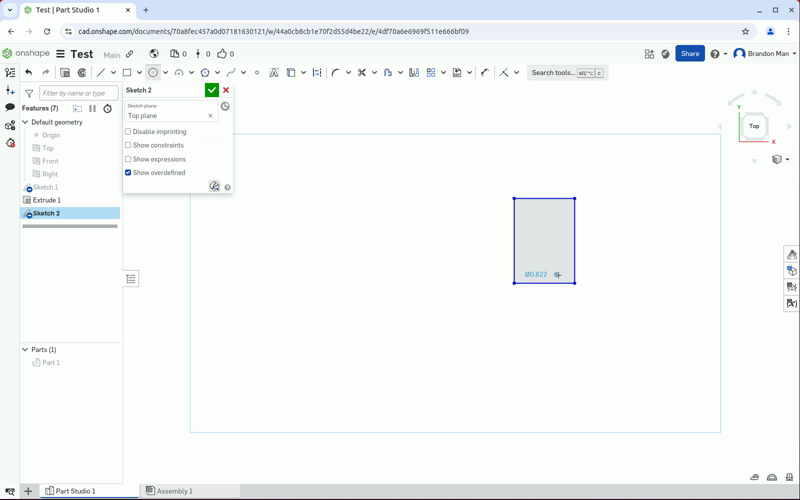
scroll(6)
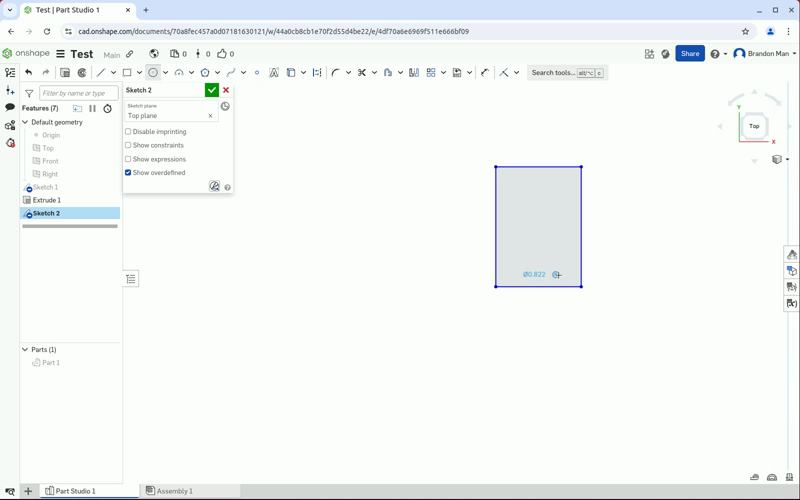
scroll(6)
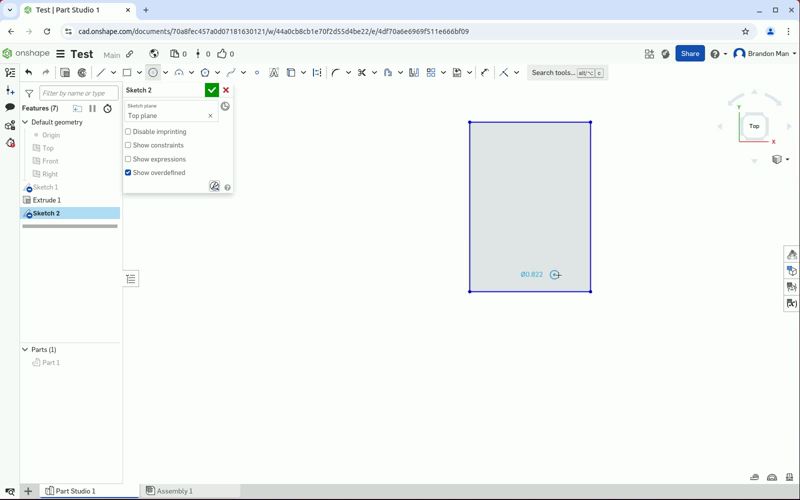
scroll(6)
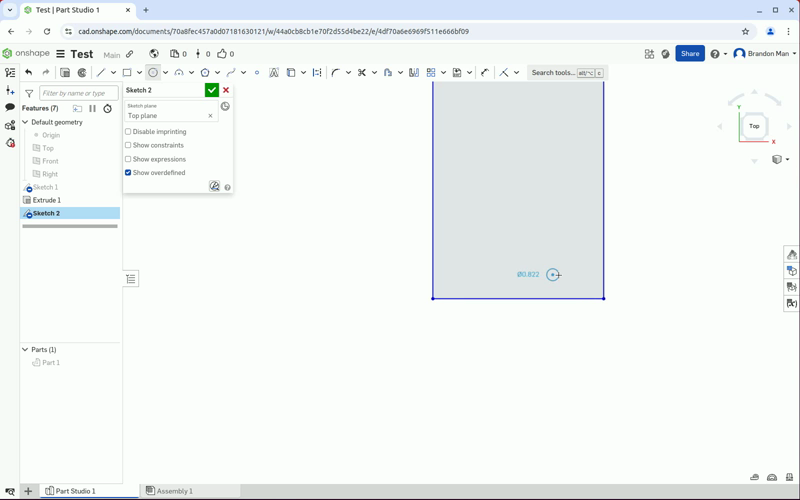
scroll(6)
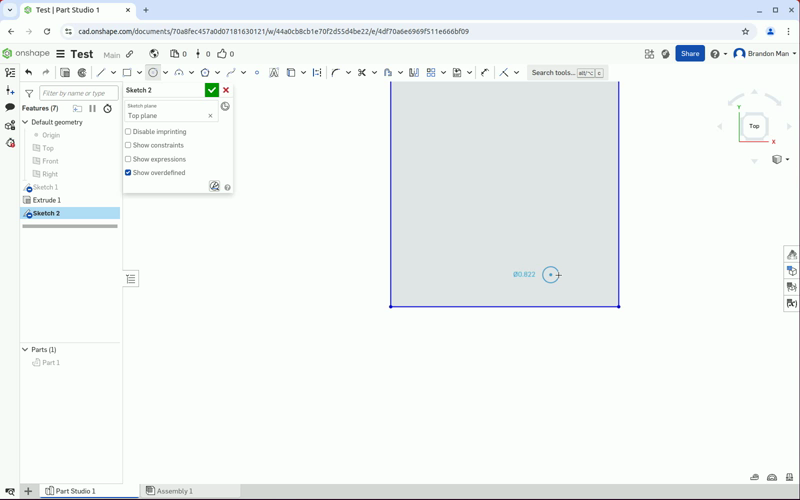
scroll(6)
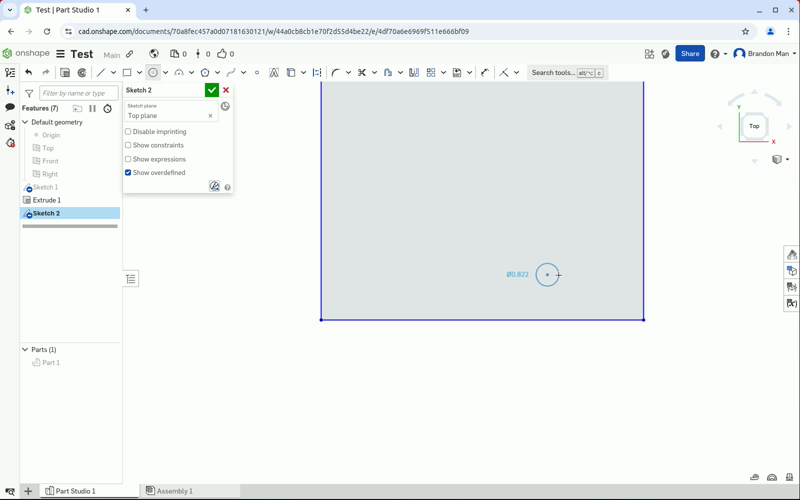
scroll(6)
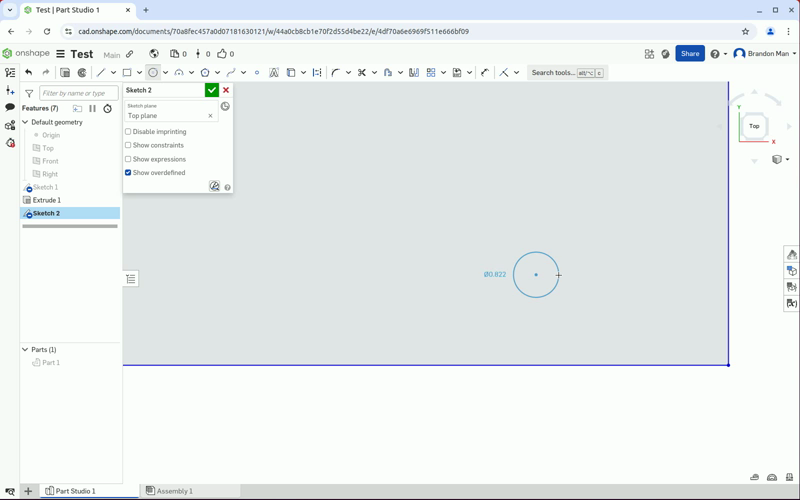
click(558, 274)
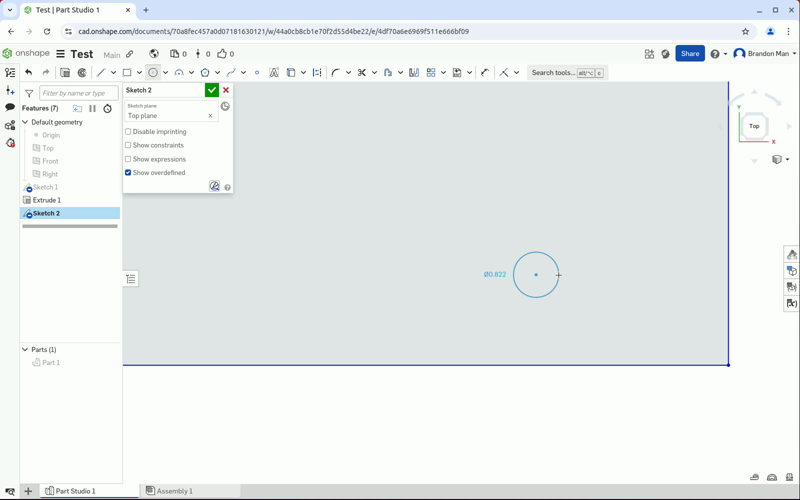
scroll(-6)
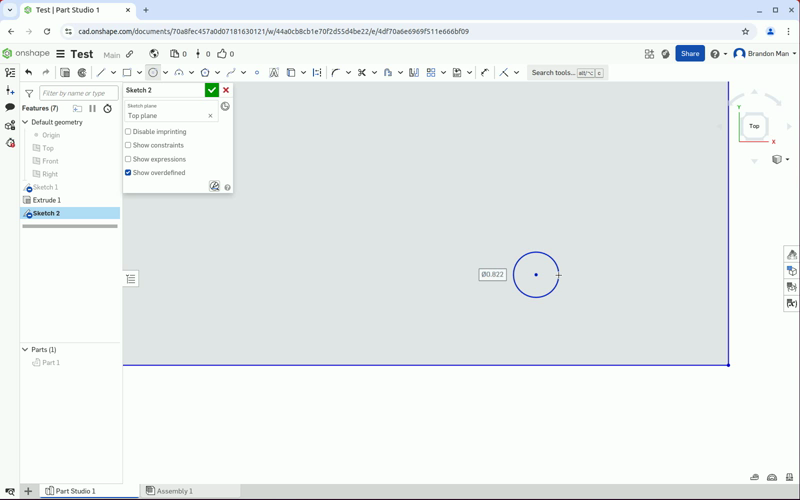
scroll(-6)
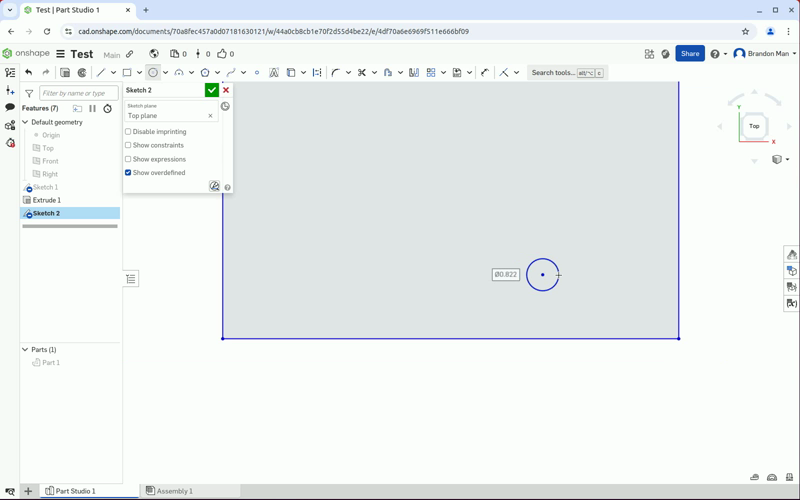
scroll(-6)
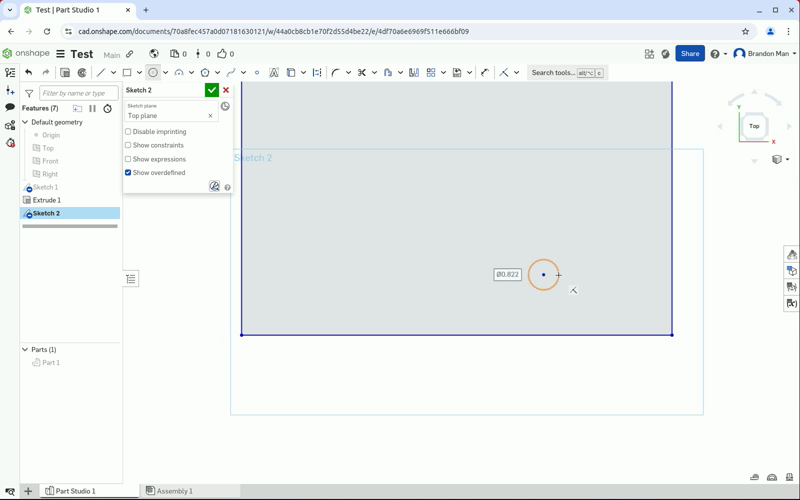
scroll(-6)
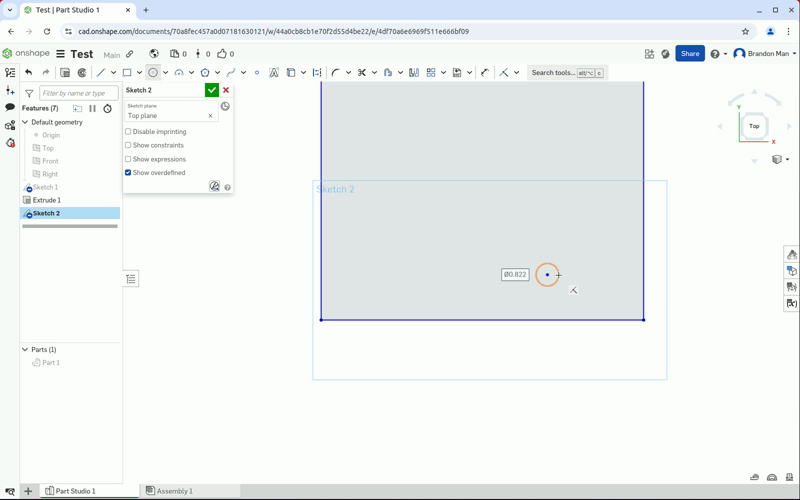
scroll(-6)
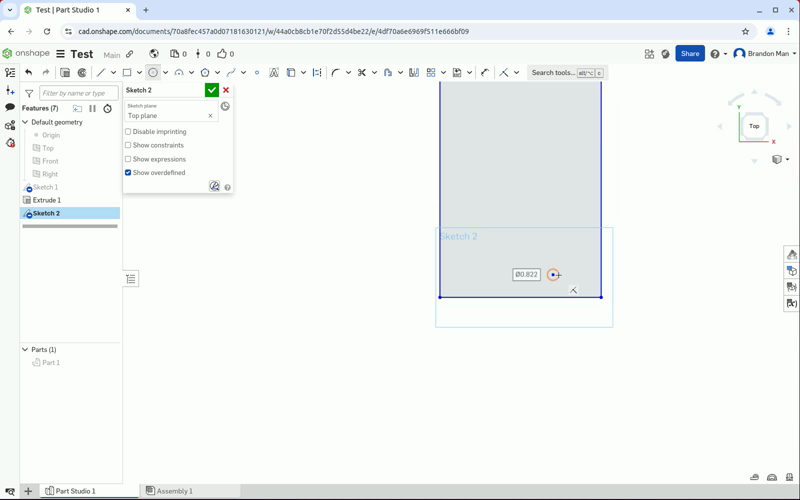
scroll(-6)
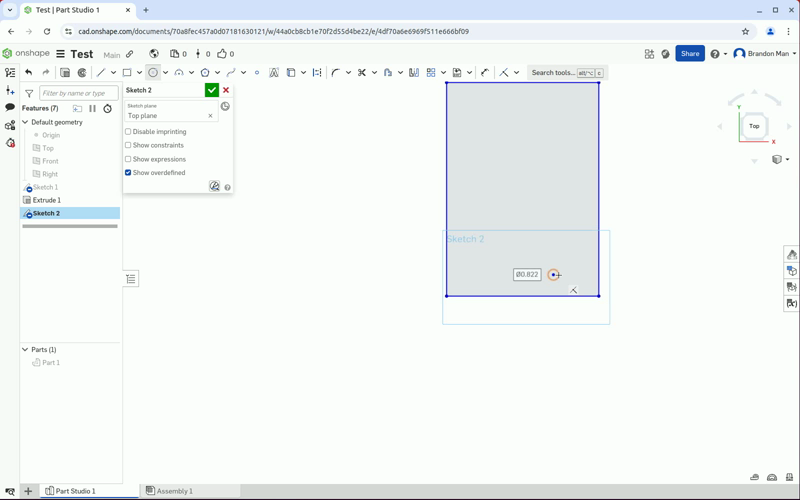
scroll(-6)
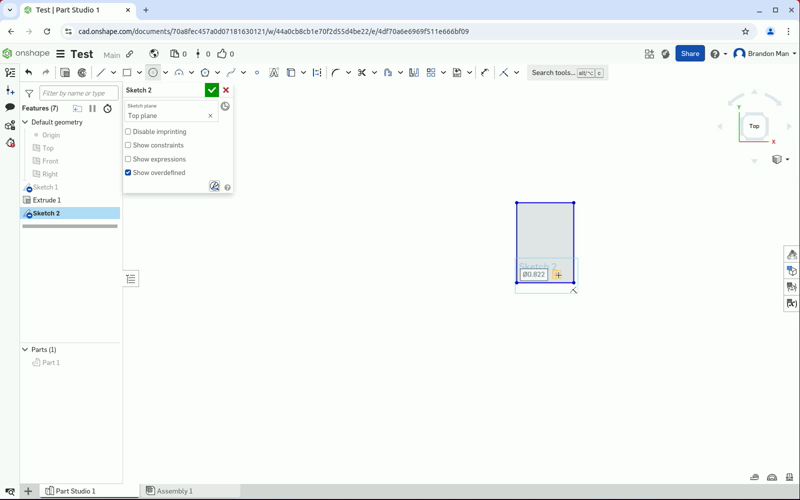
key(esc)
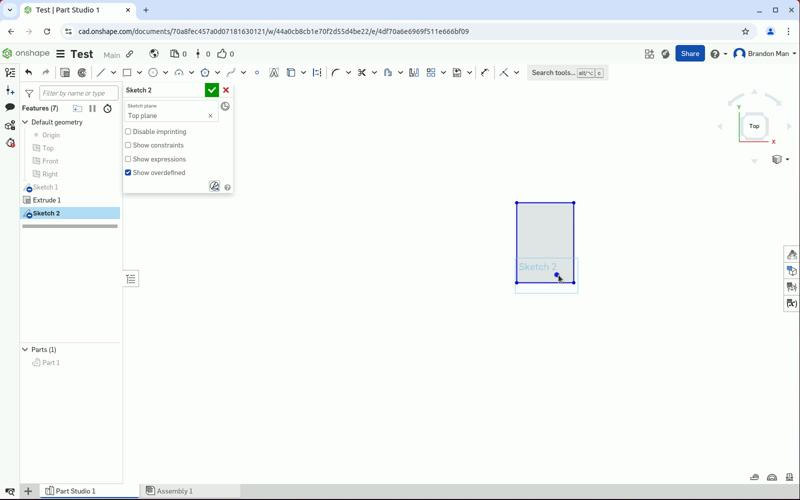
key(c)
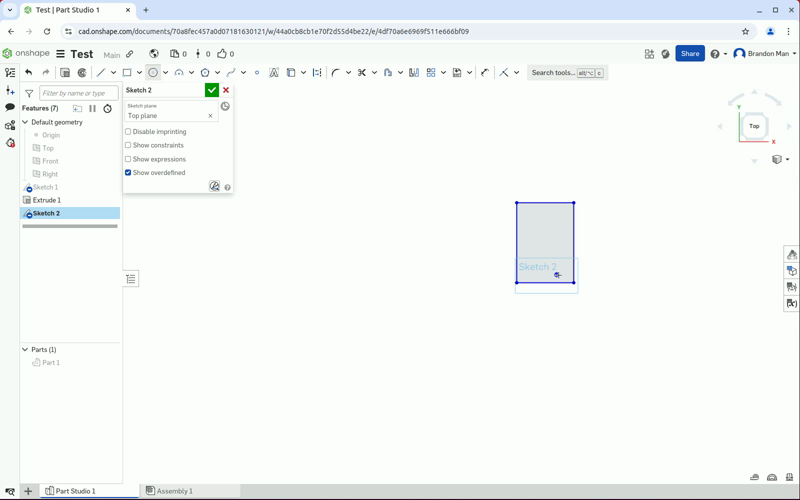
key_down(shift)
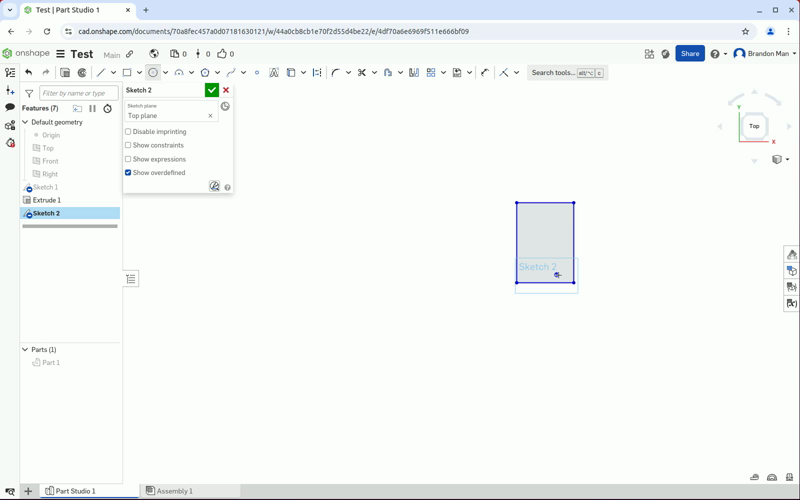
mouse_move(556, 227)
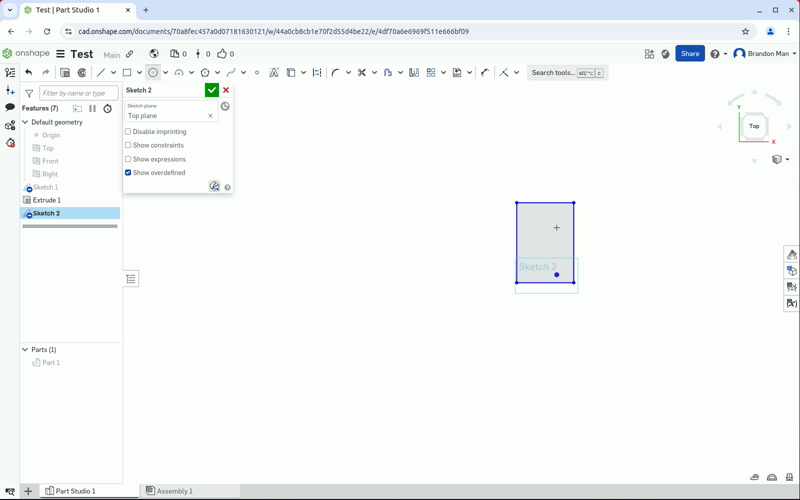
click(556, 227)
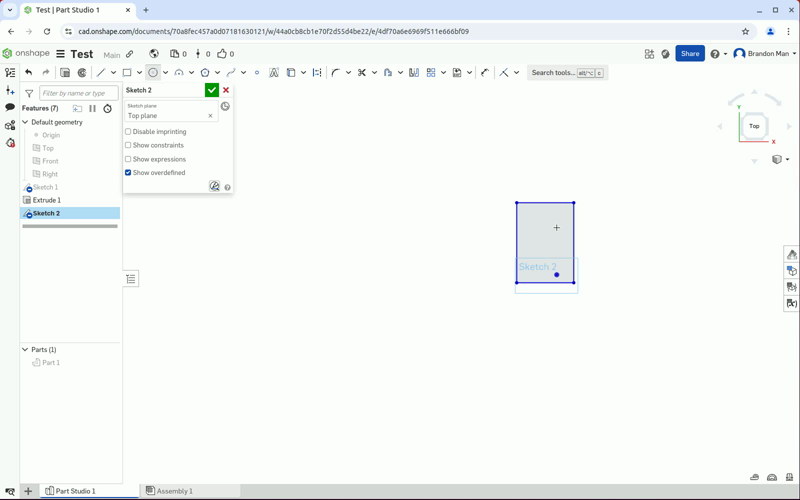
key_up(shift)
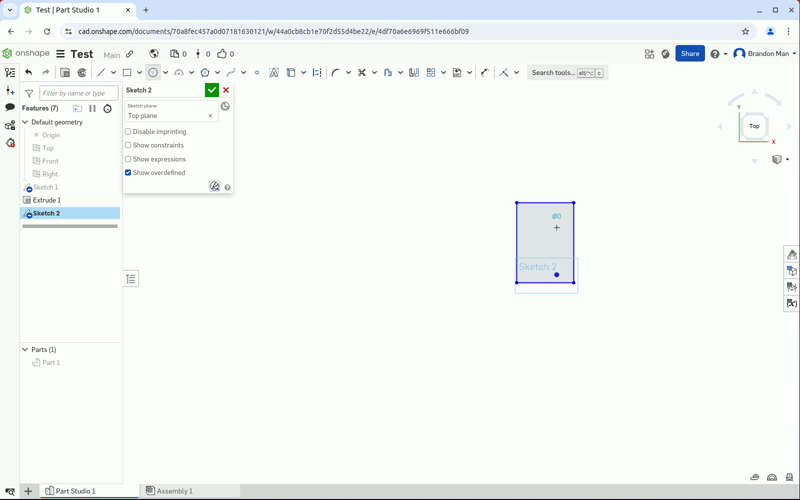
mouse_move(558, 227)
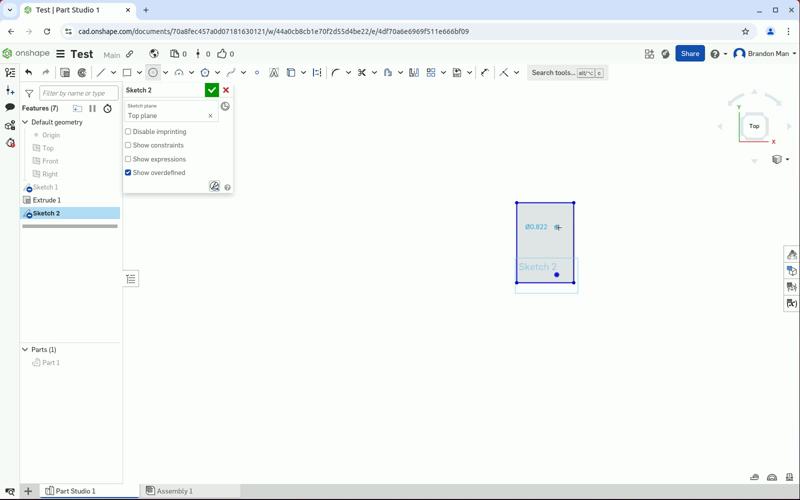
scroll(6)
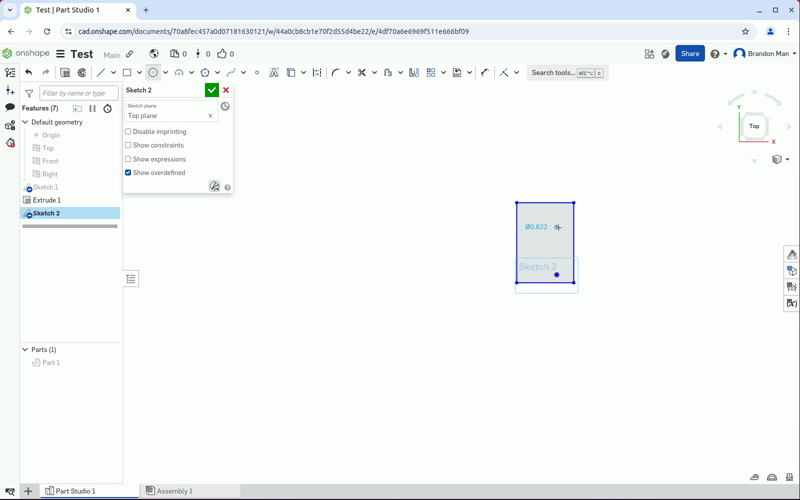
scroll(6)
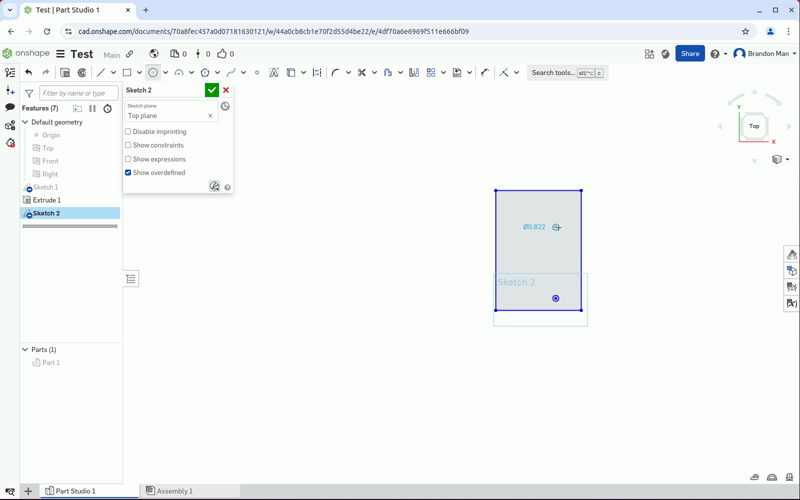
scroll(6)
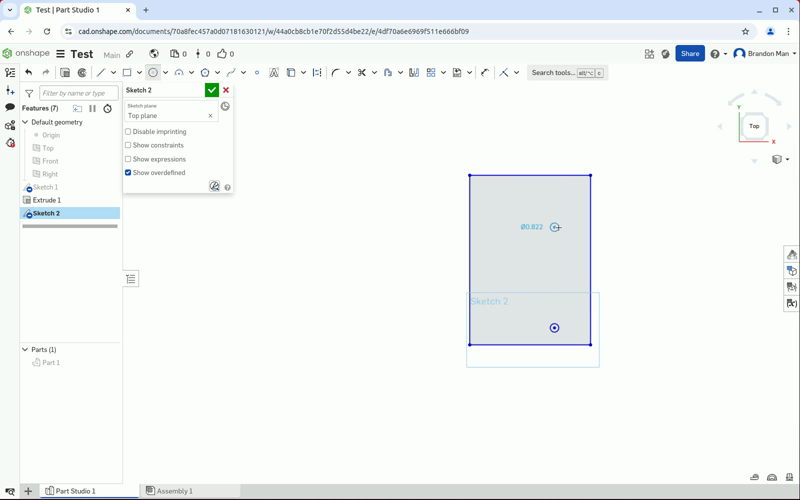
scroll(6)
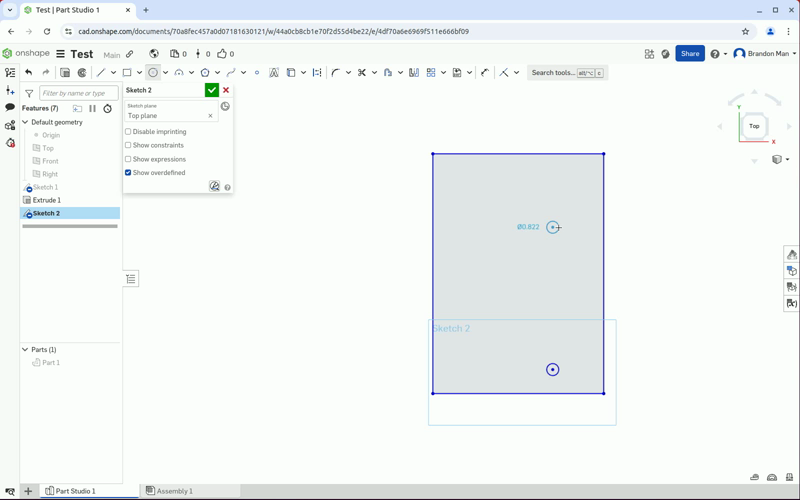
scroll(6)
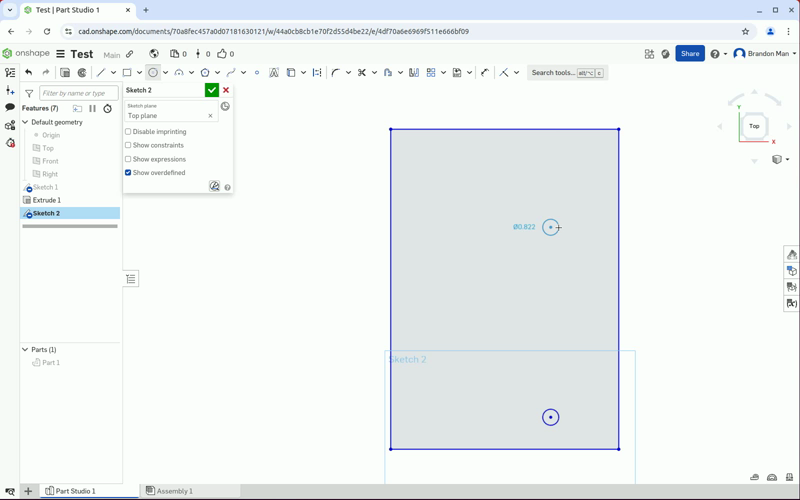
scroll(6)
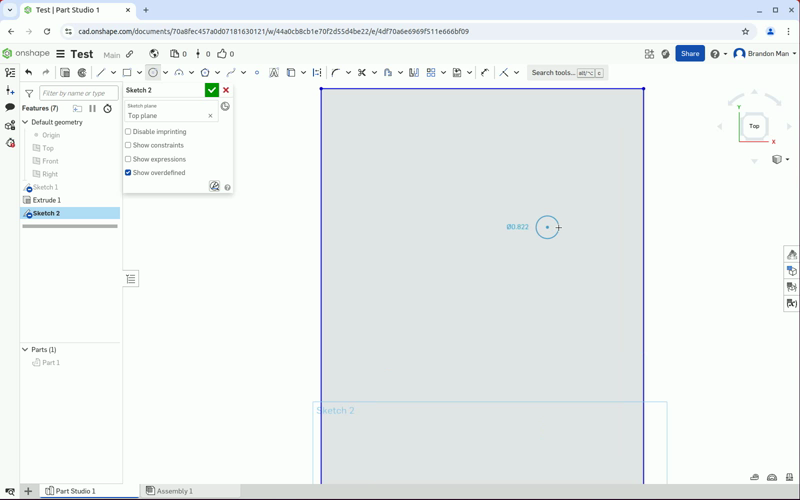
scroll(6)
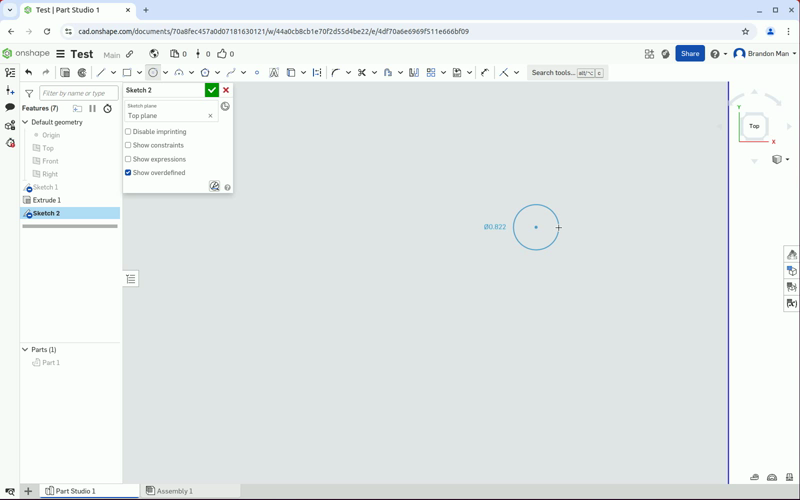
click(558, 227)
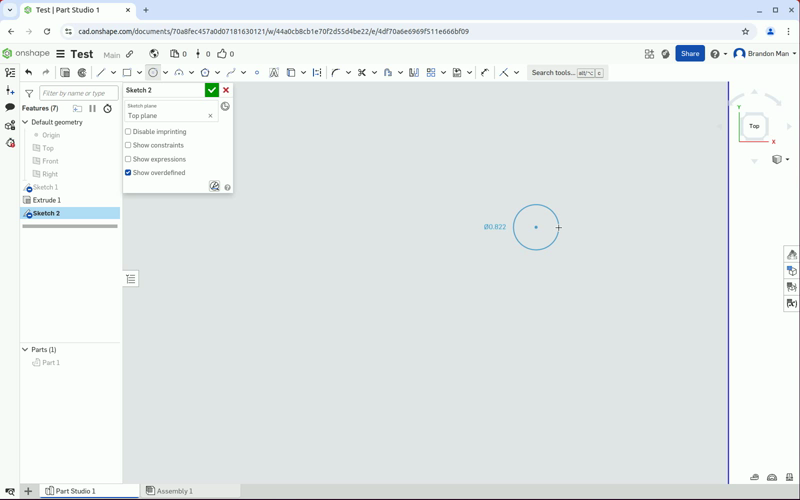
scroll(-6)
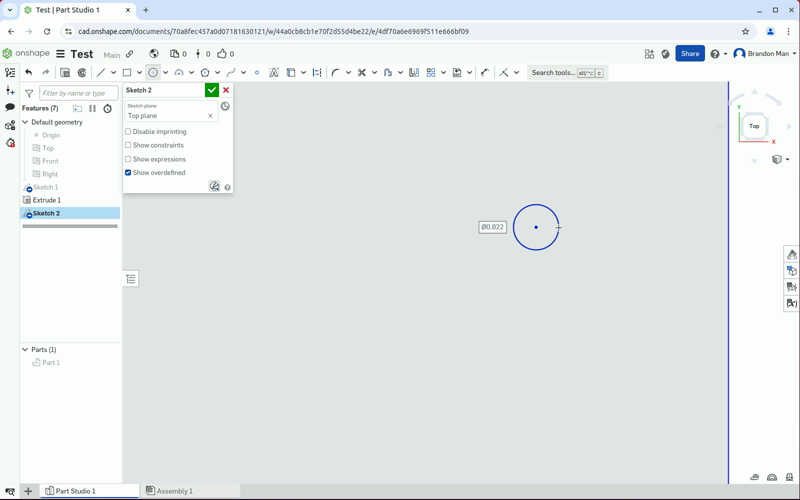
scroll(-6)
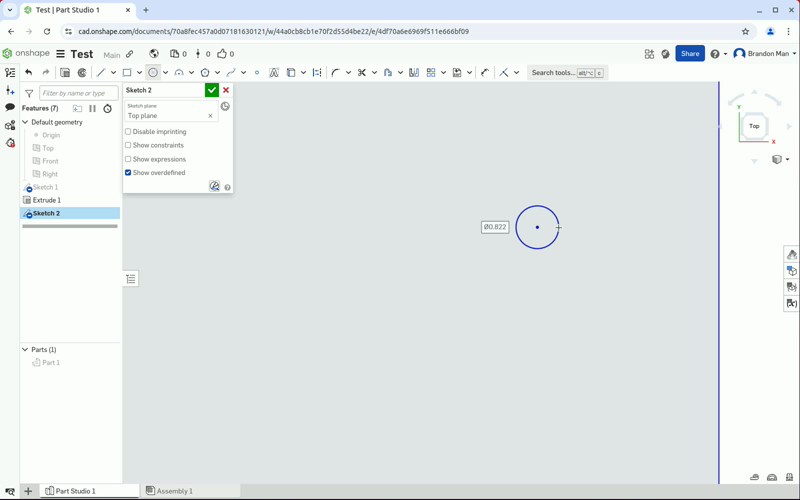
scroll(-6)
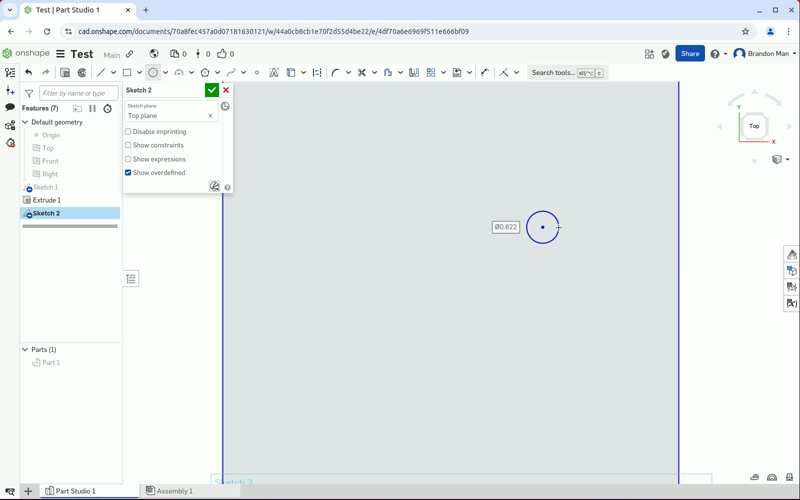
scroll(-6)
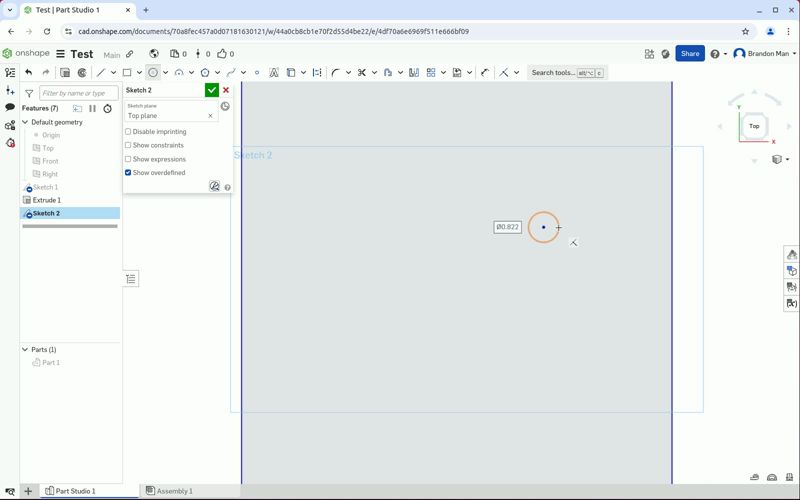
scroll(-6)
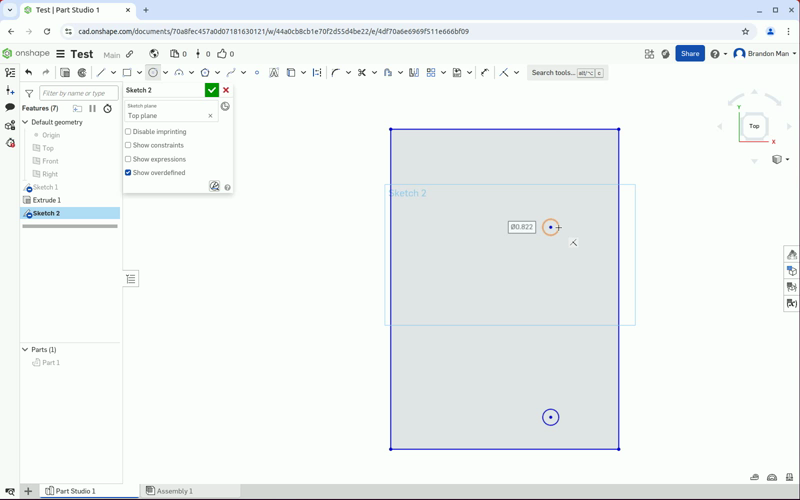
scroll(-6)
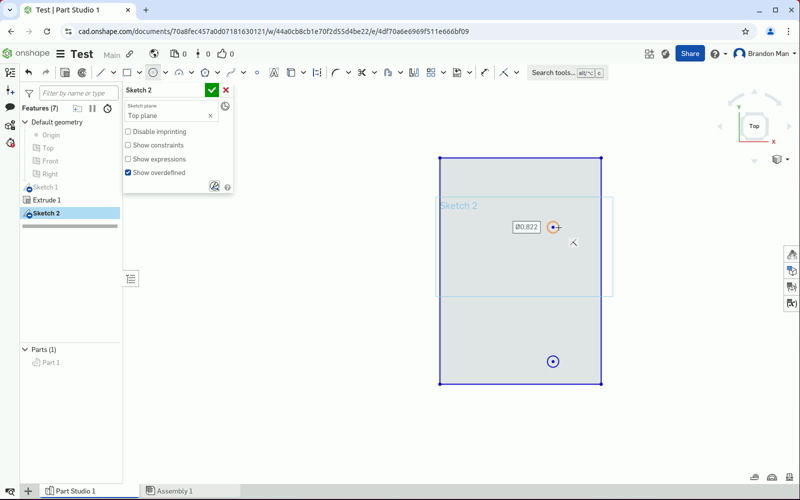
scroll(-6)
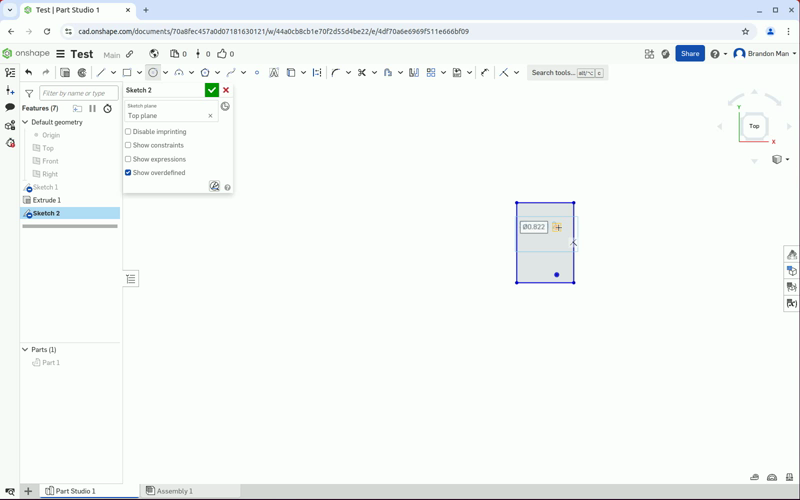
key(esc)
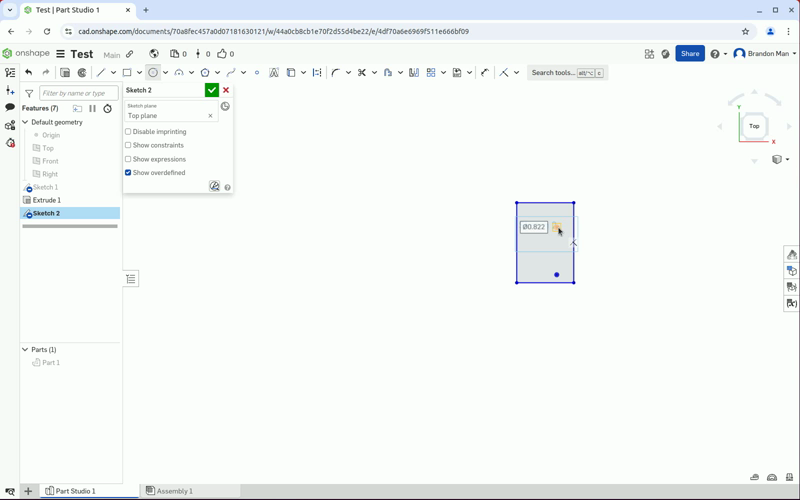
mouse_move(534, 276)
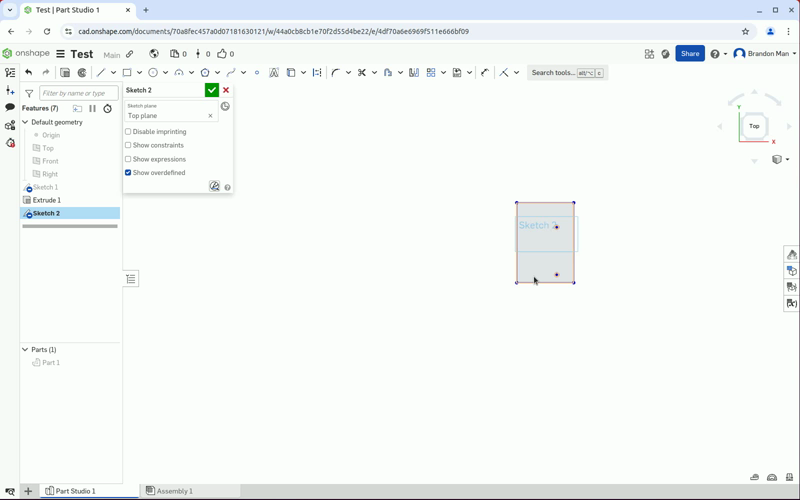
click(534, 276)
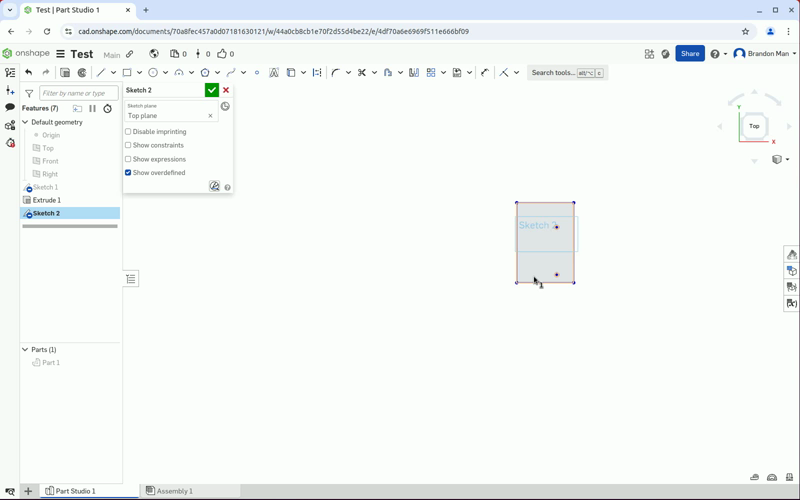
mouse_move(73, 352)
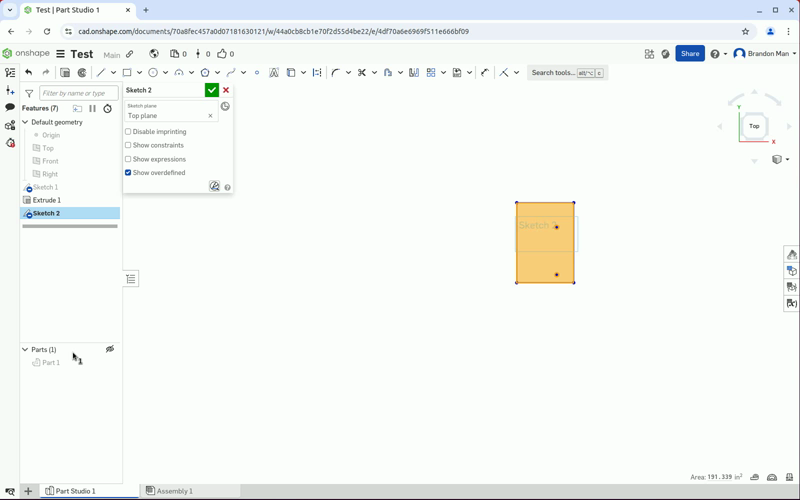
key(shift+y)
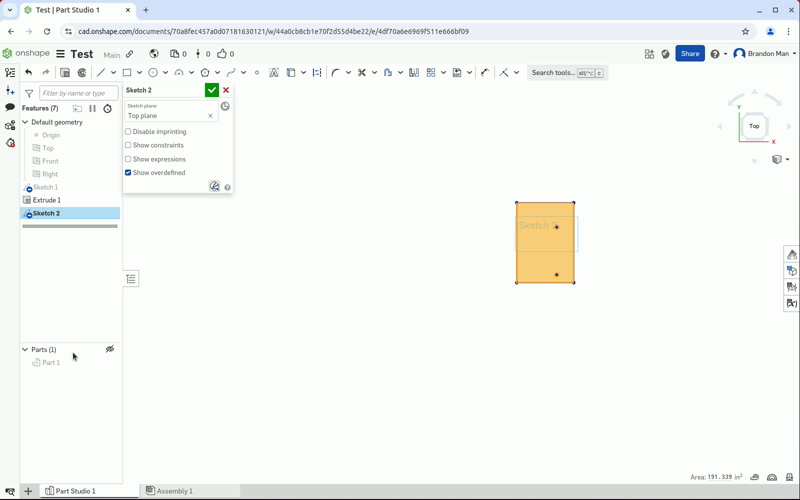
key(shift+e)
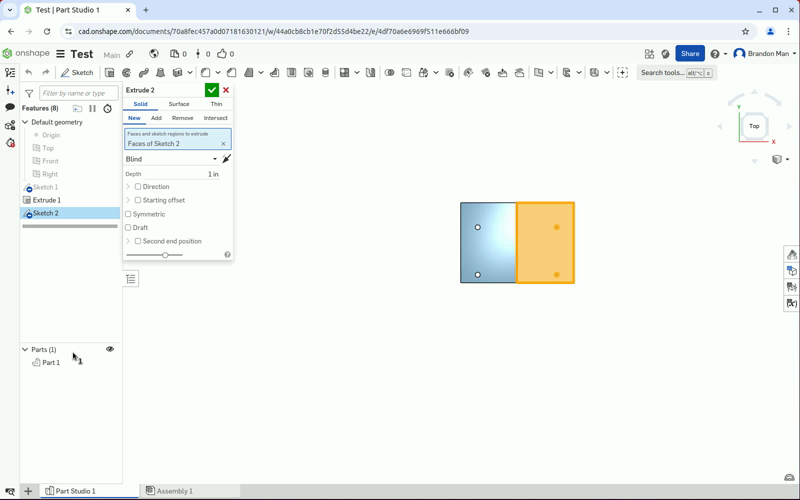
mouse_move(143, 106)
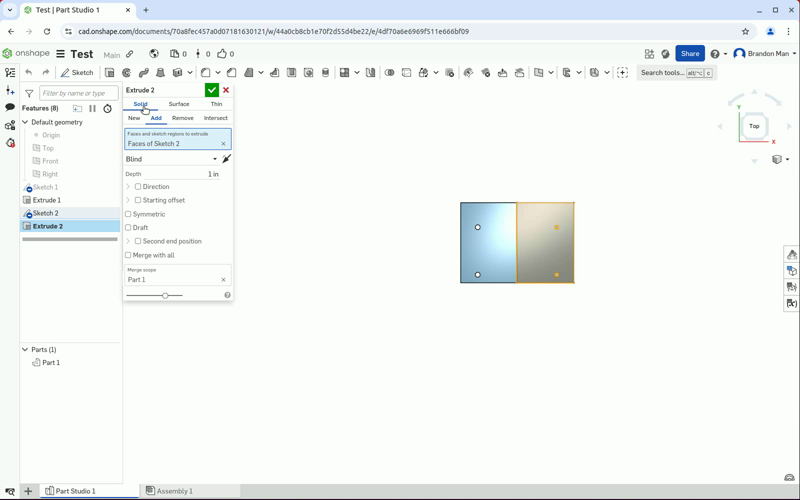
click(143, 106)
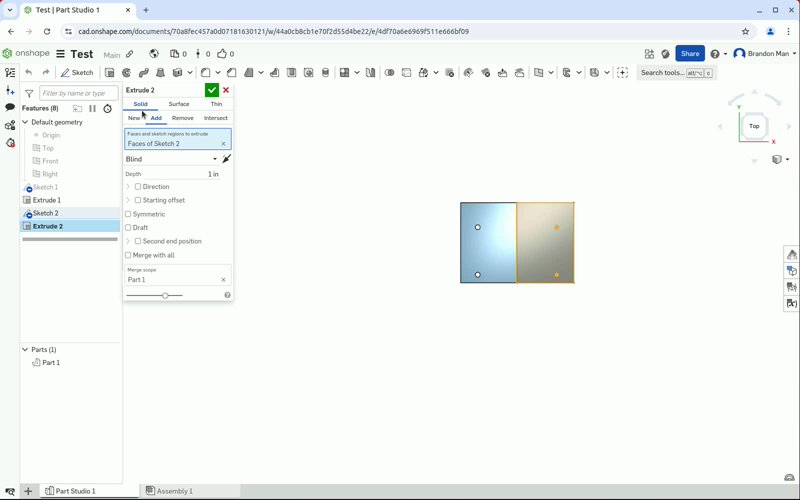
mouse_move(137, 120)
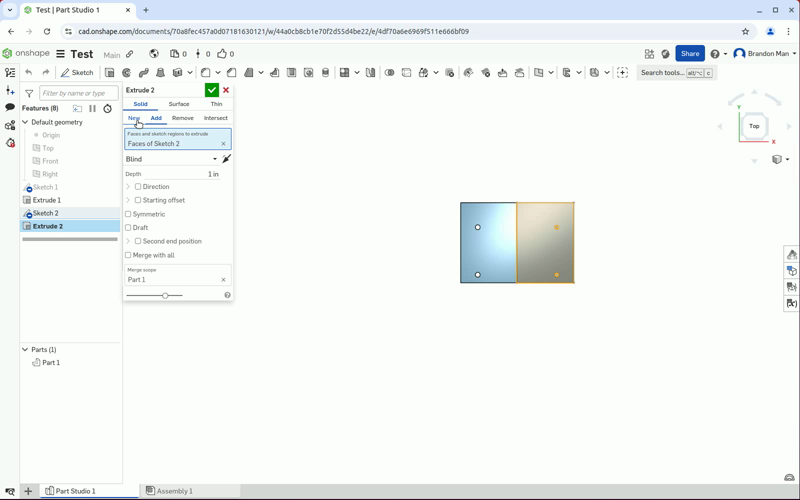
click(137, 120)
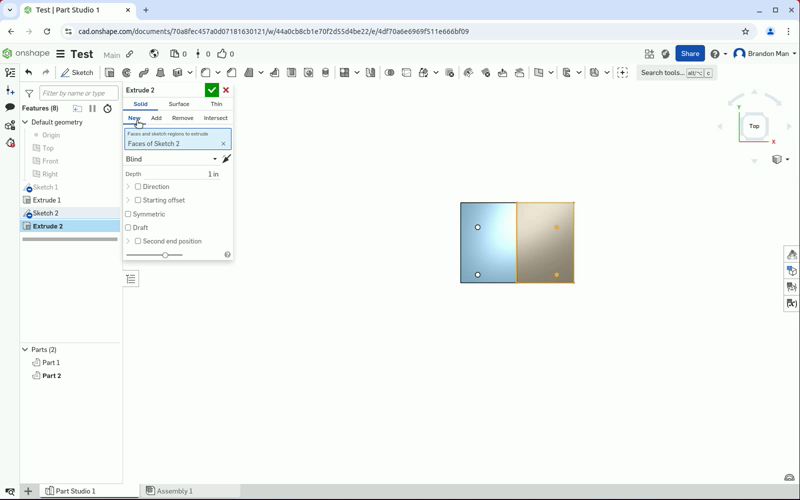
key(tab, 4)
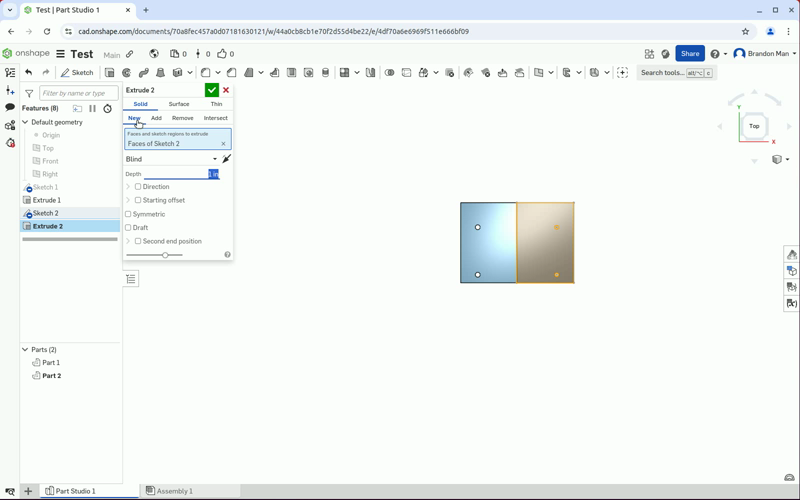
text(0.722)
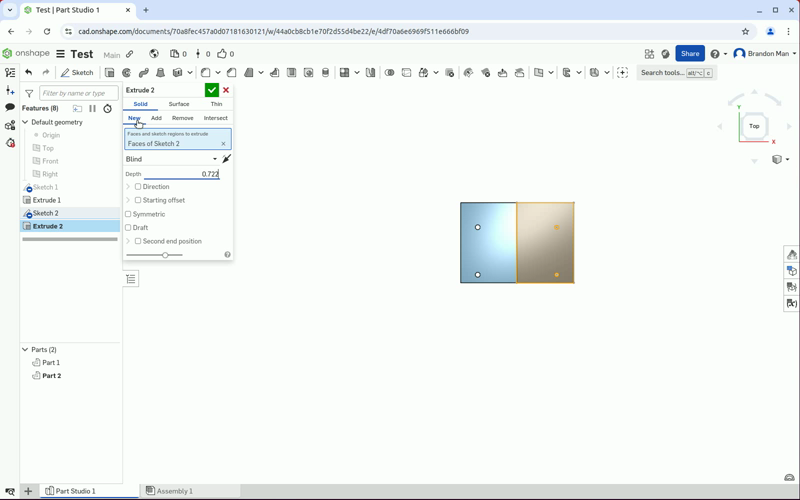
key(enter)
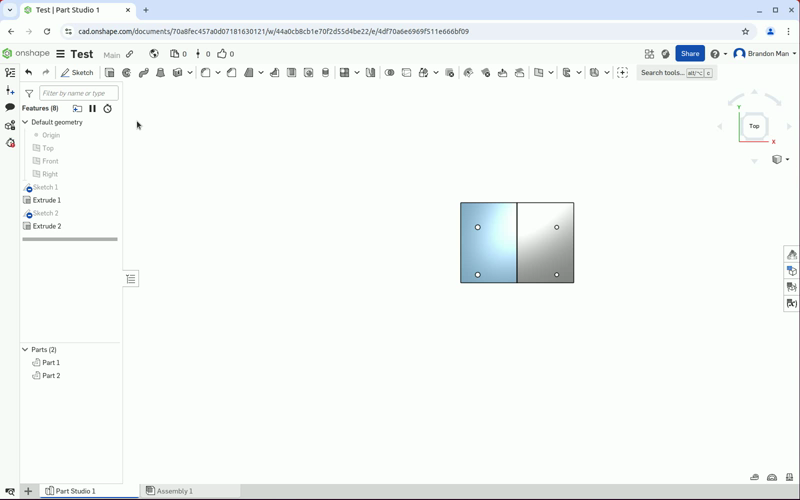
key(shift+h)
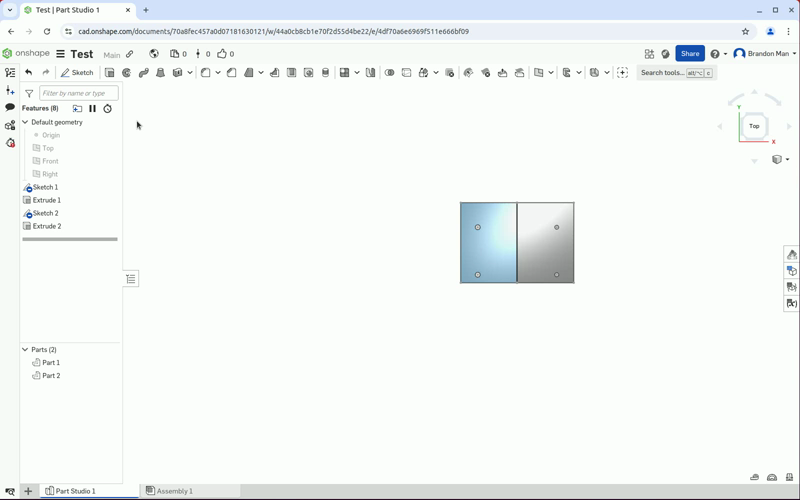
key(shift+h)
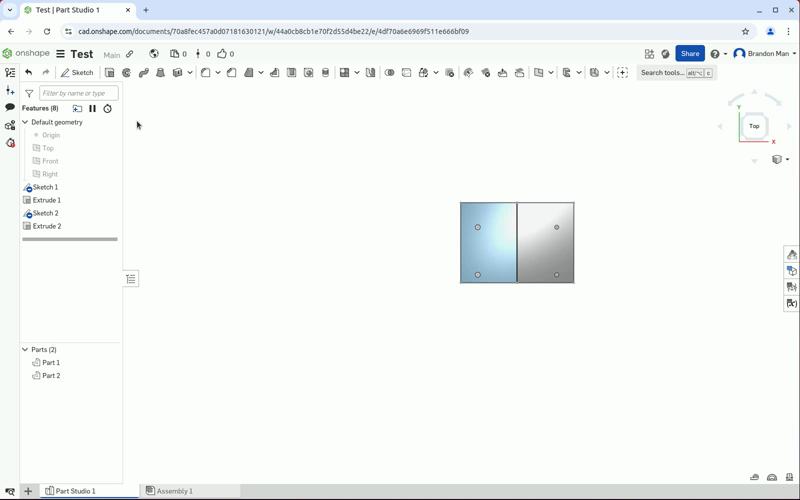
key(shift+7)
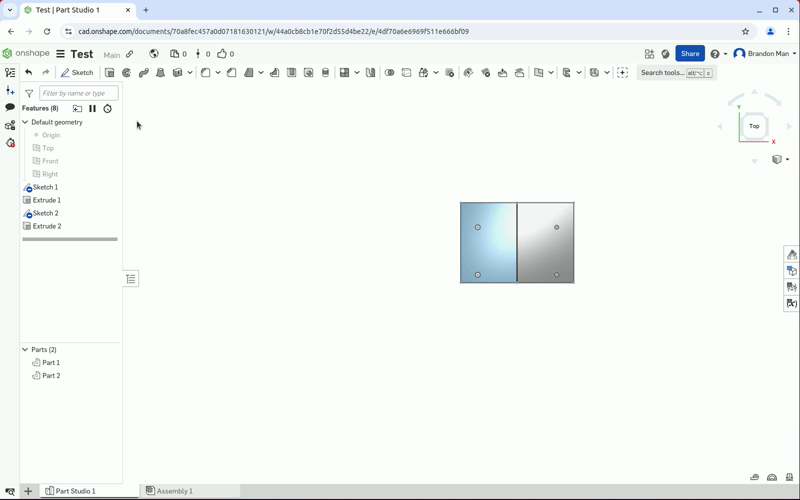
key(up, 3)
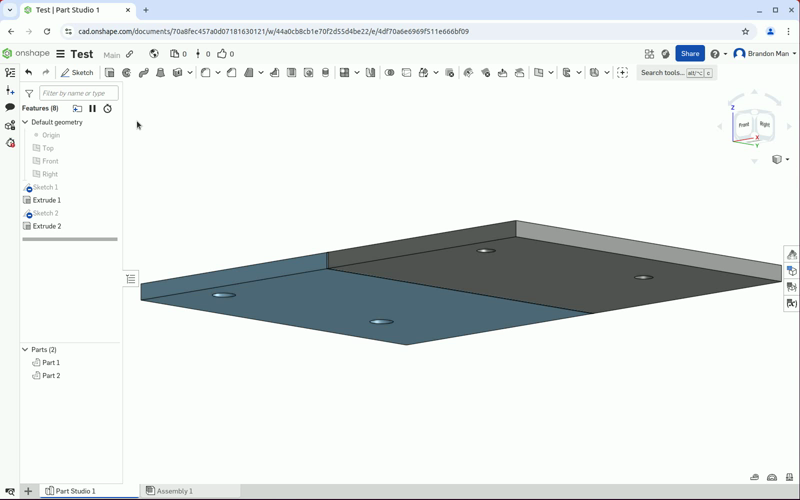
key(left, 3)
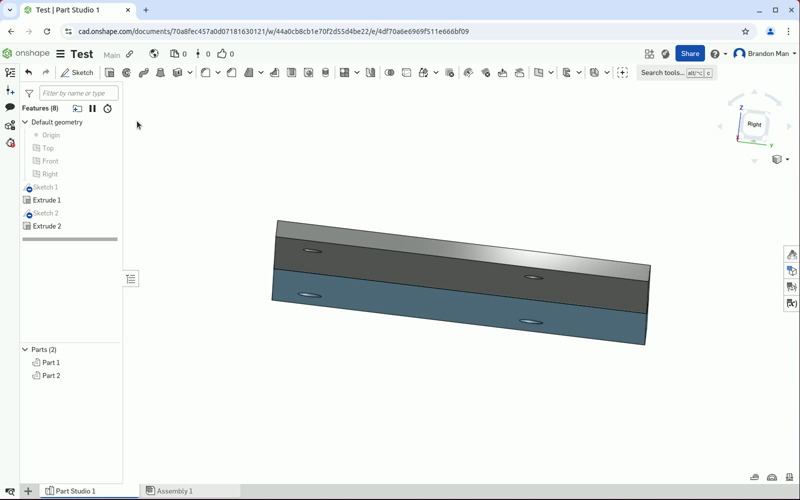
key(right, 3)
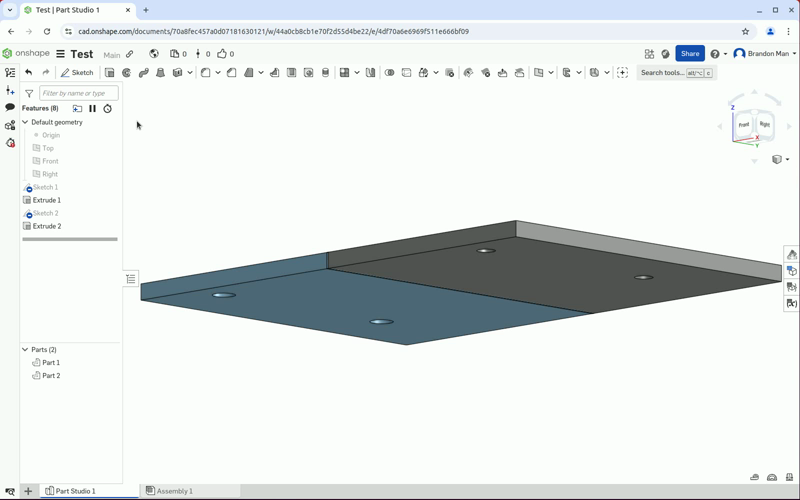
key(down, 3)
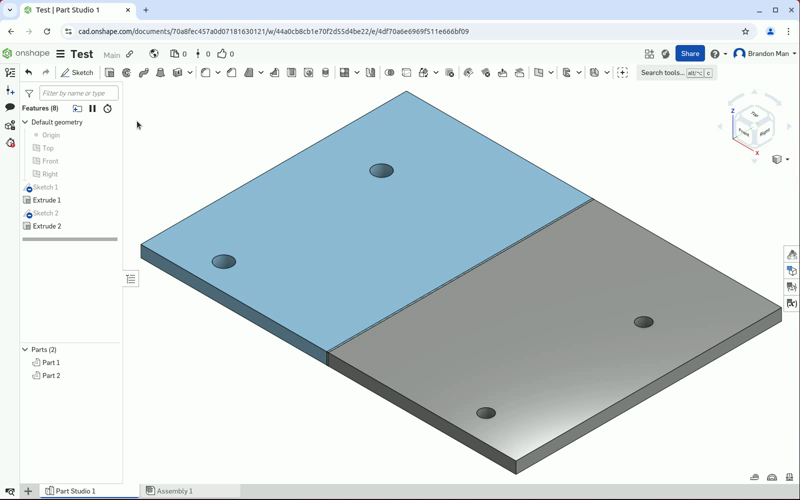
mouse_move(73, 189)
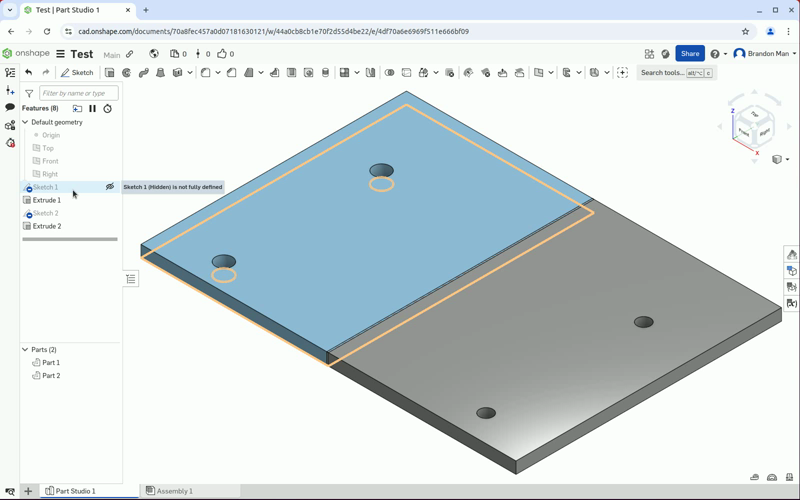
click(73, 189)